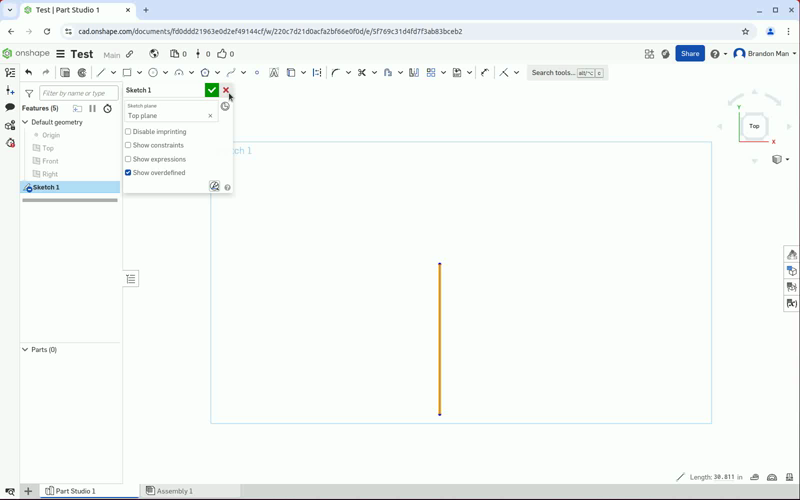
key(shift+h)
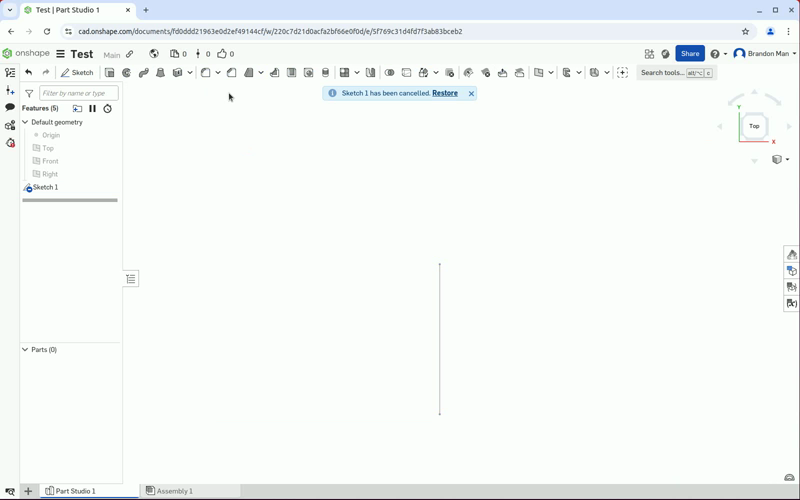
key(shift+s)
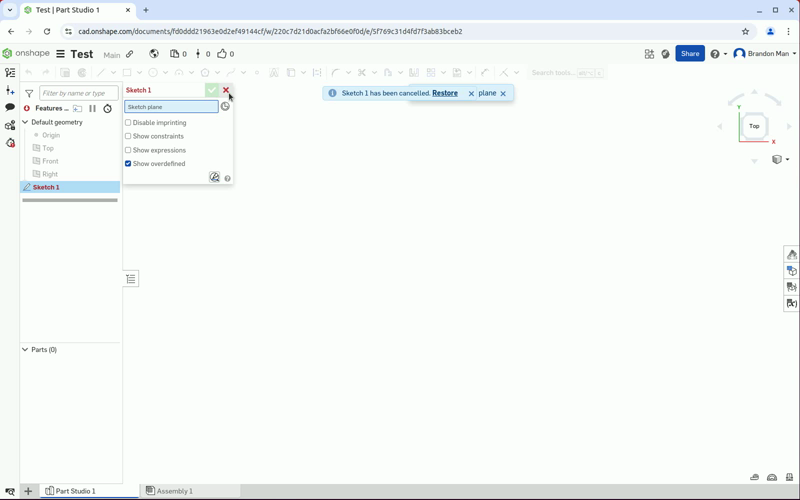
mouse_move(73, 150)
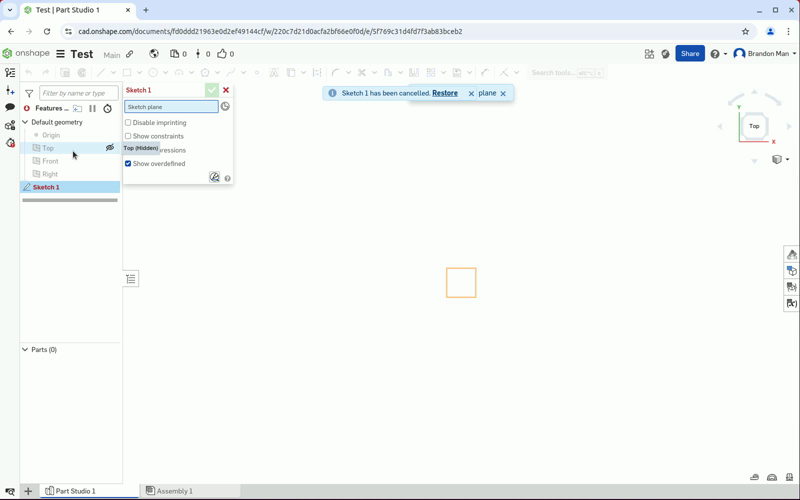
click(73, 150)
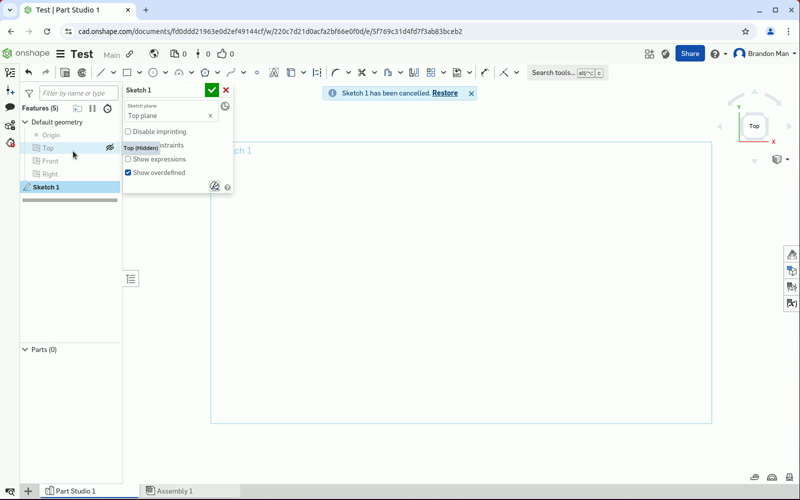
mouse_move(73, 352)
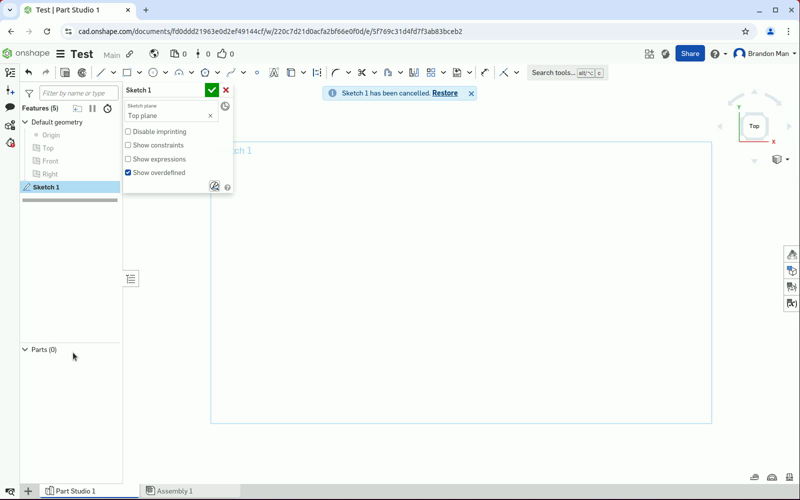
key(y)
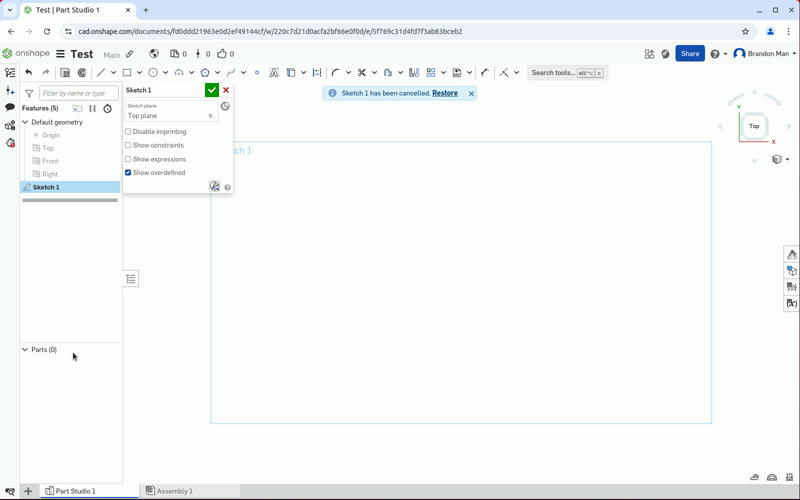
key(c)
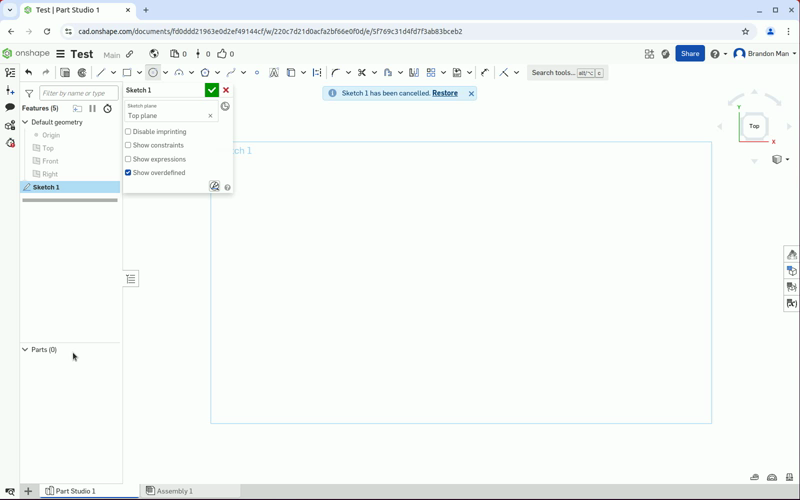
key_down(shift)
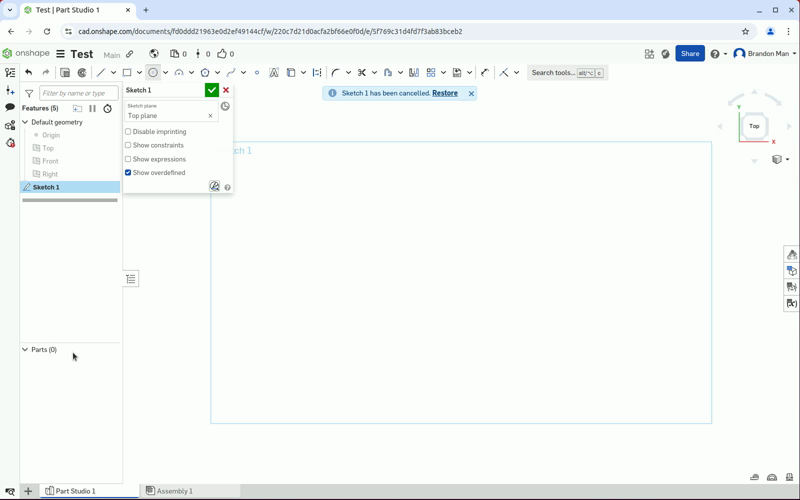
mouse_move(461, 282)
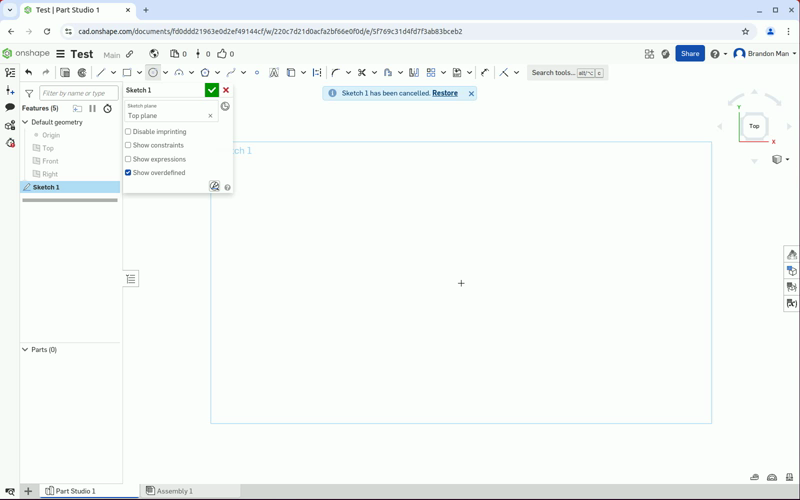
click(461, 282)
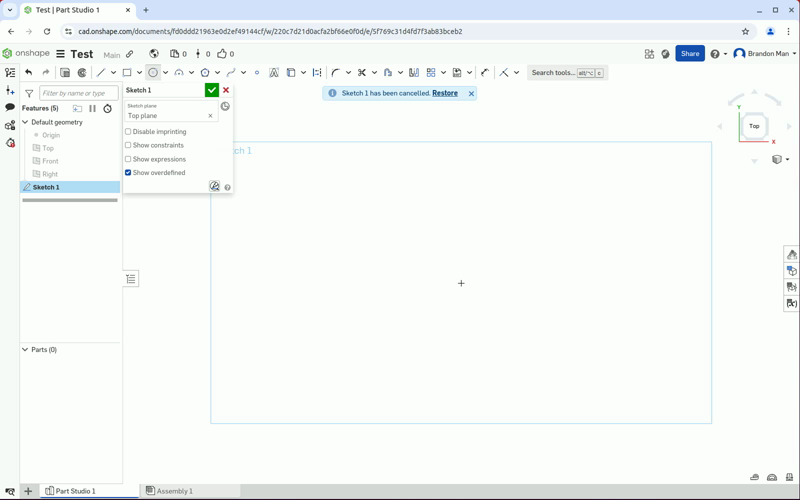
key_up(shift)
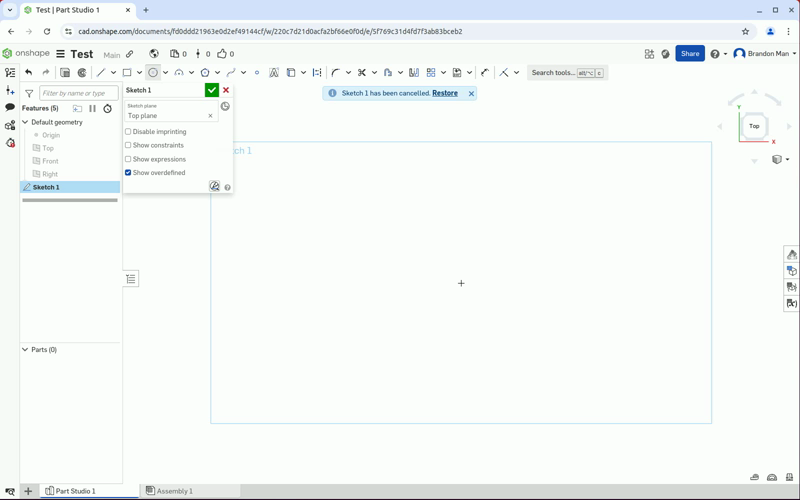
mouse_move(562, 282)
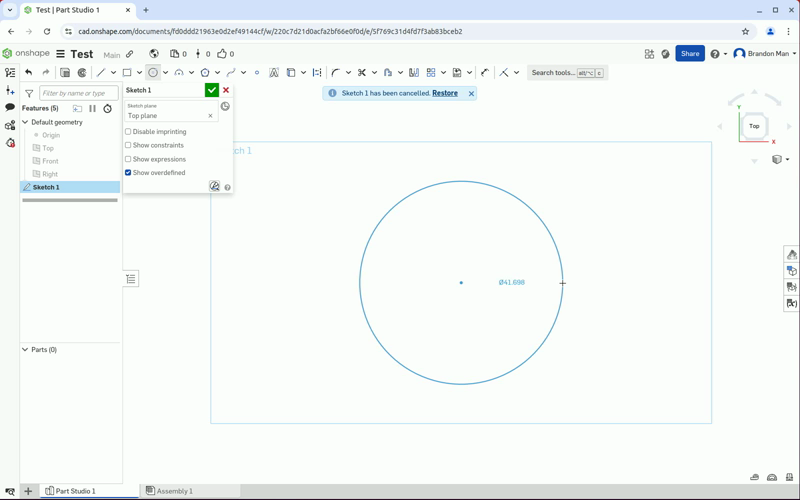
click(562, 282)
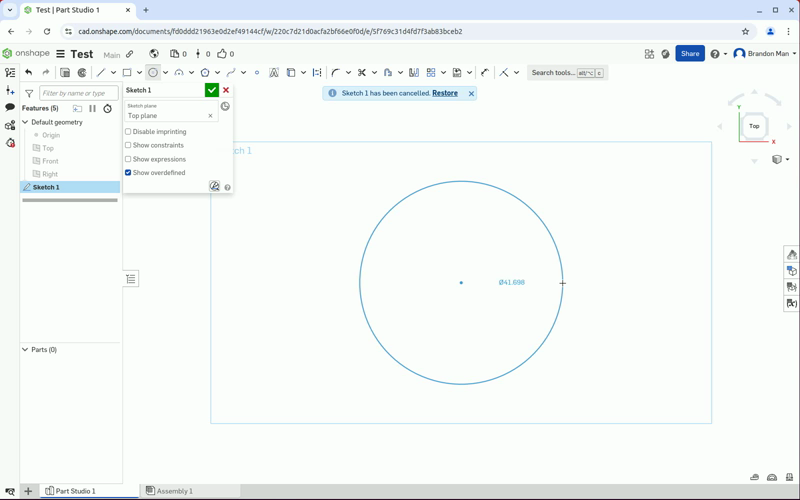
key(esc)
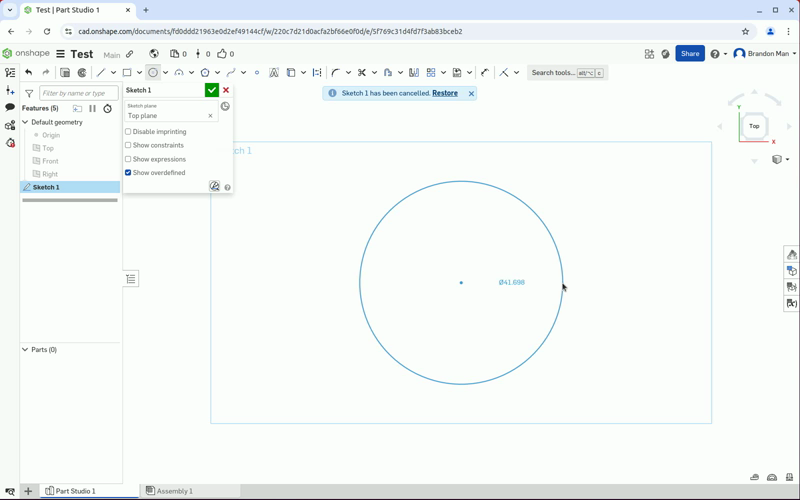
mouse_move(486, 273)
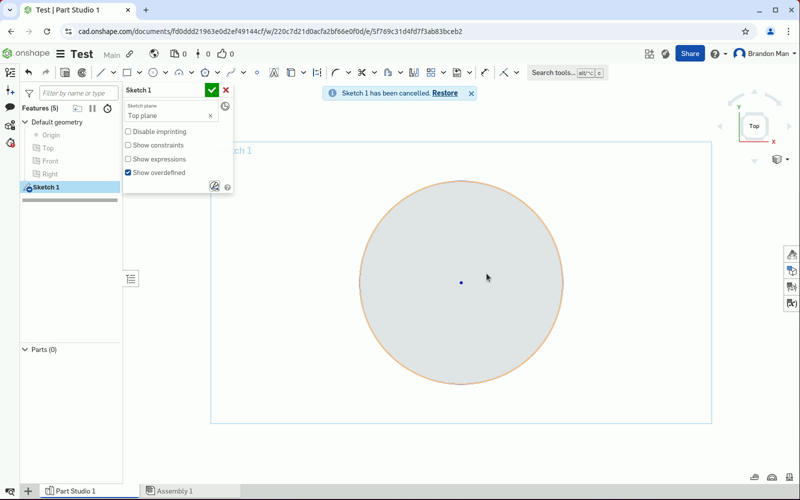
click(486, 273)
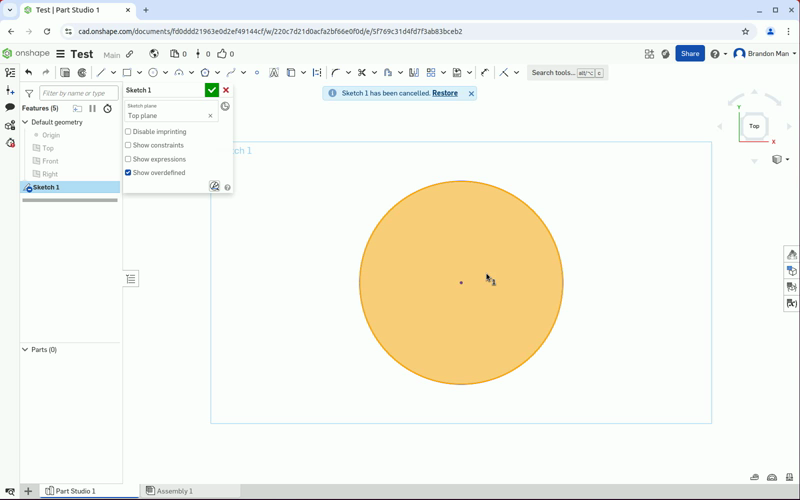
mouse_move(73, 352)
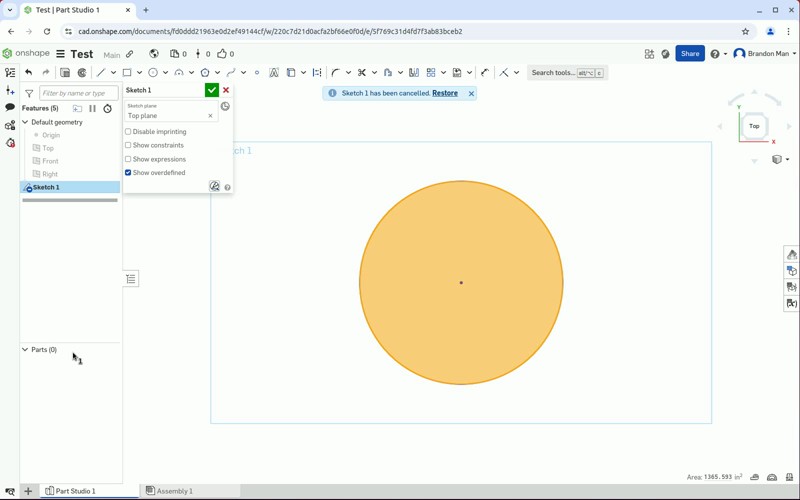
key(shift+y)
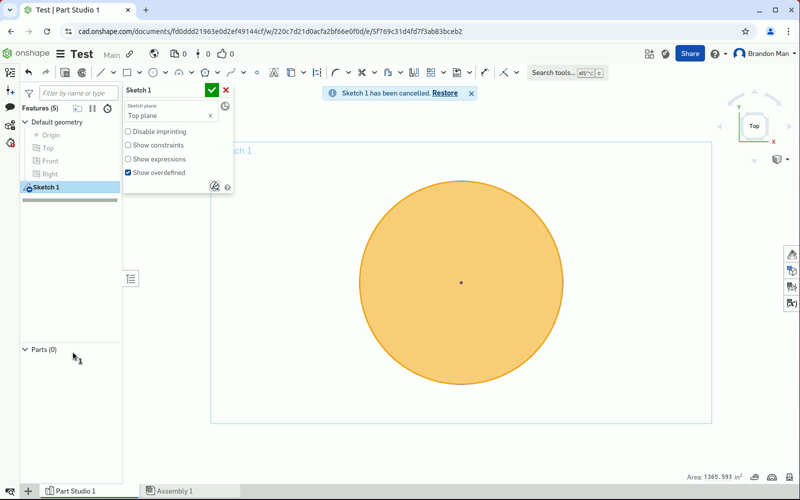
key(shift+e)
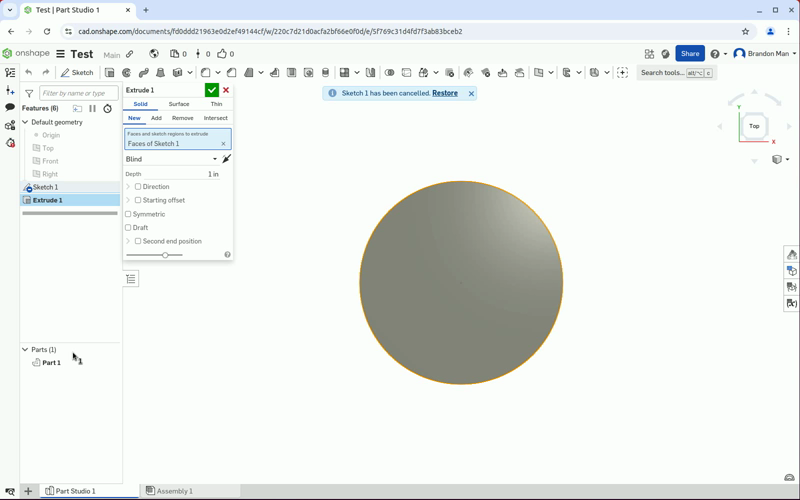
mouse_move(143, 106)
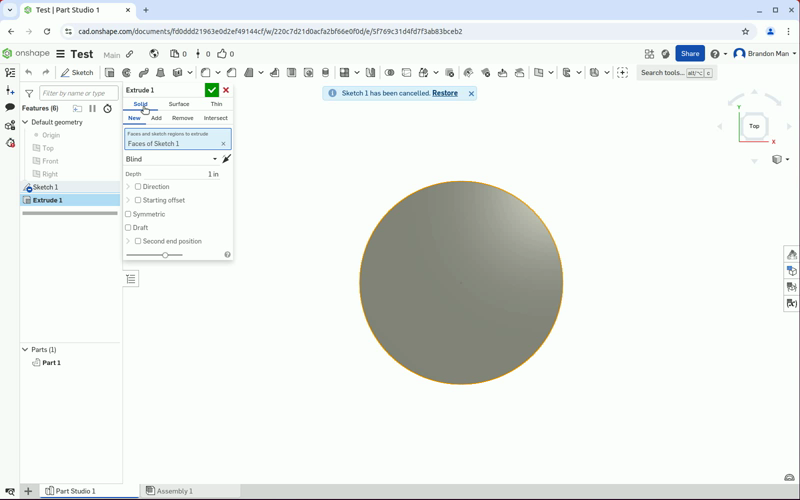
click(143, 106)
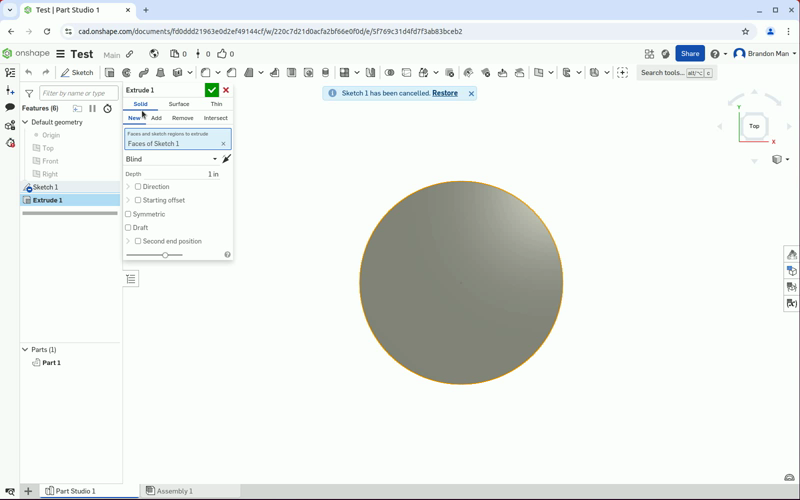
mouse_move(137, 120)
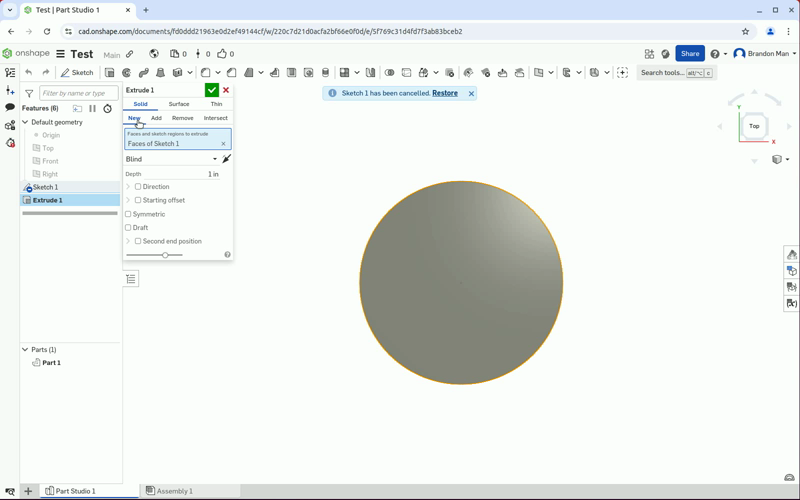
click(137, 120)
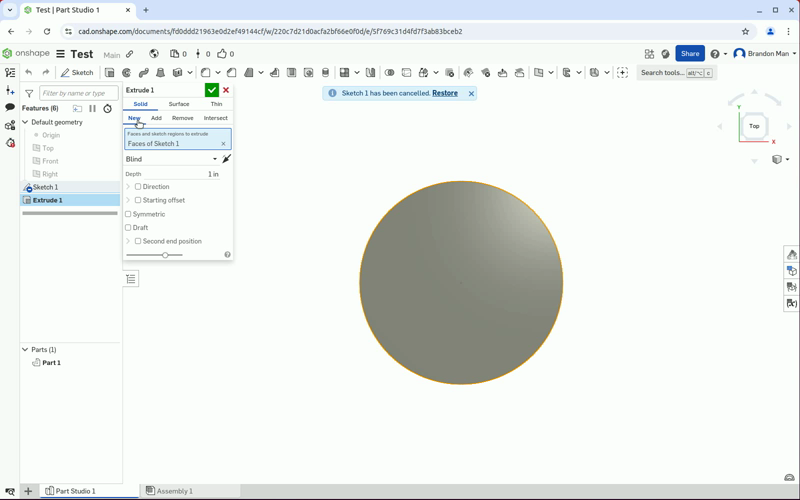
key(tab, 4)
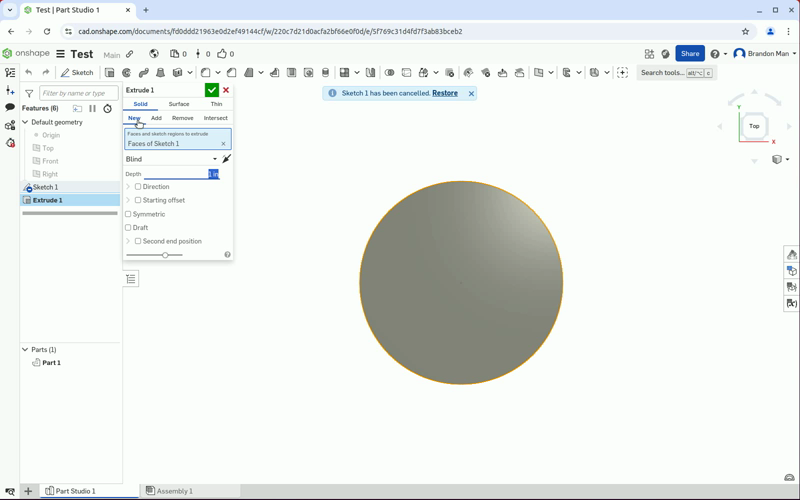
text(2.407)
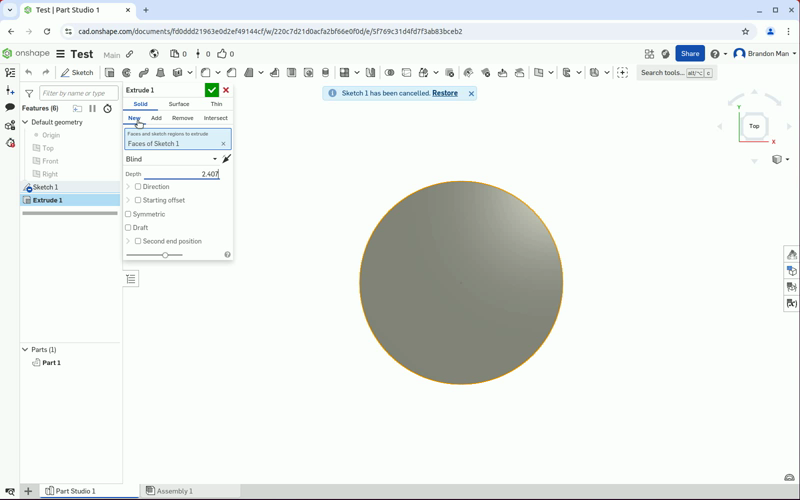
key(enter)
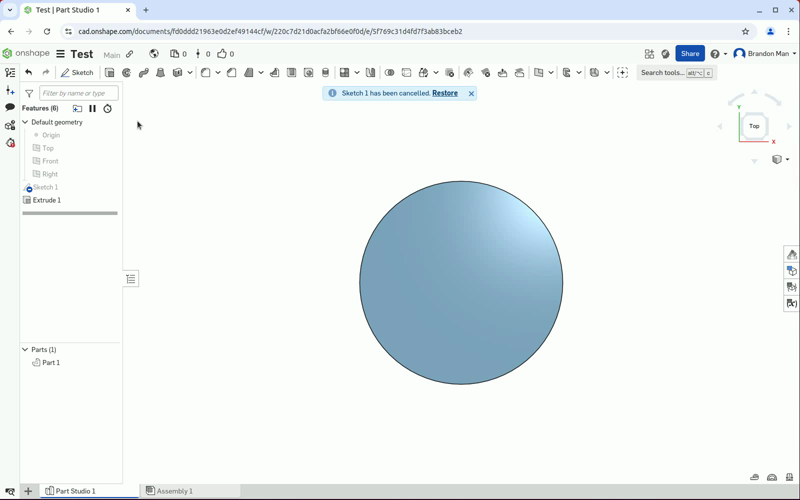
key(shift+h)
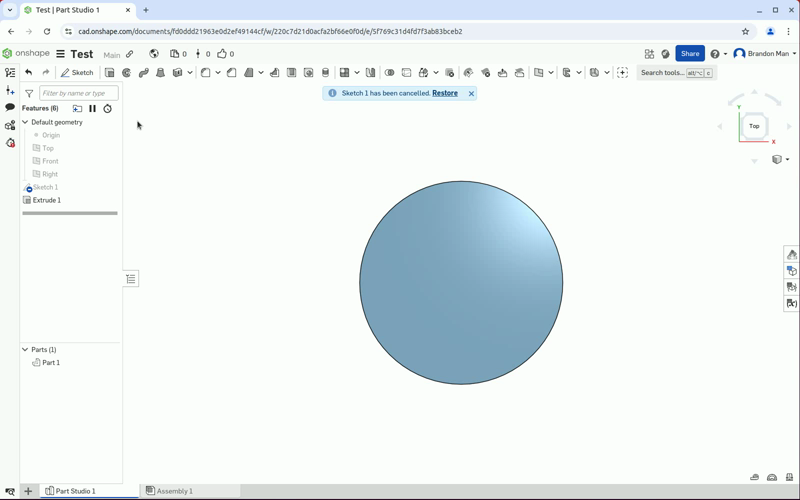
key(shift+h)
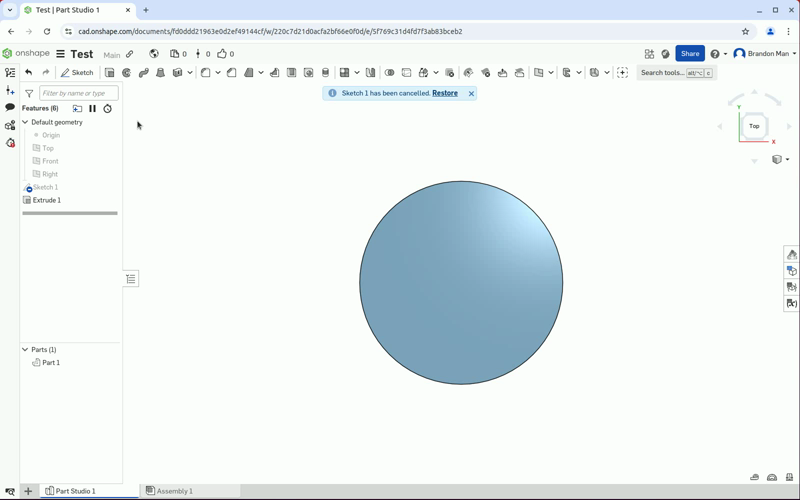
mouse_move(73, 189)
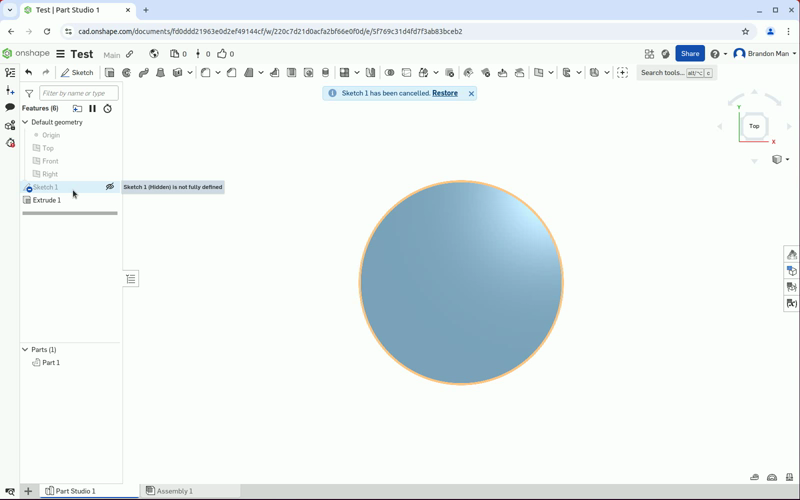
click(73, 189)
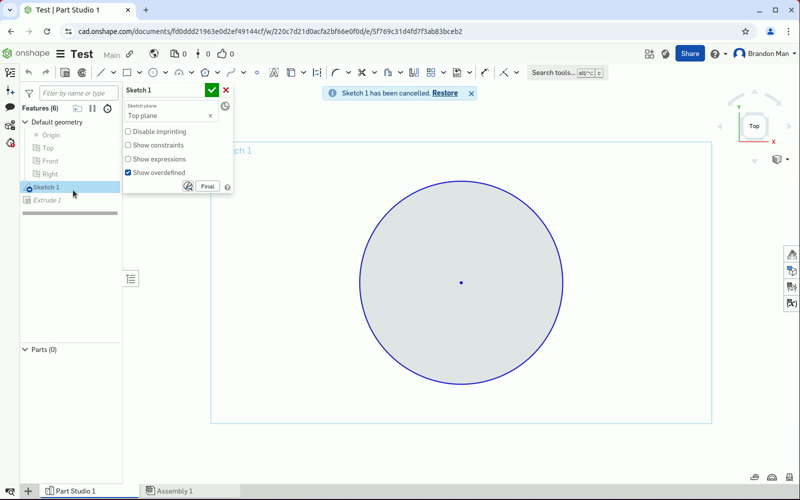
mouse_move(229, 92)
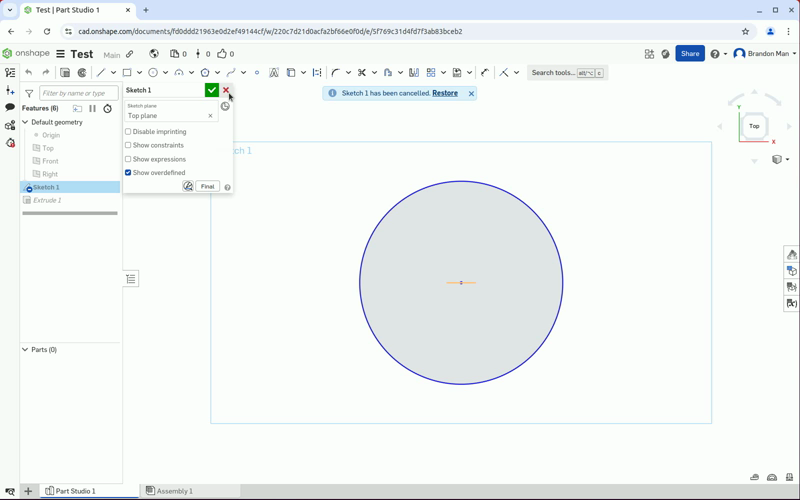
click(229, 92)
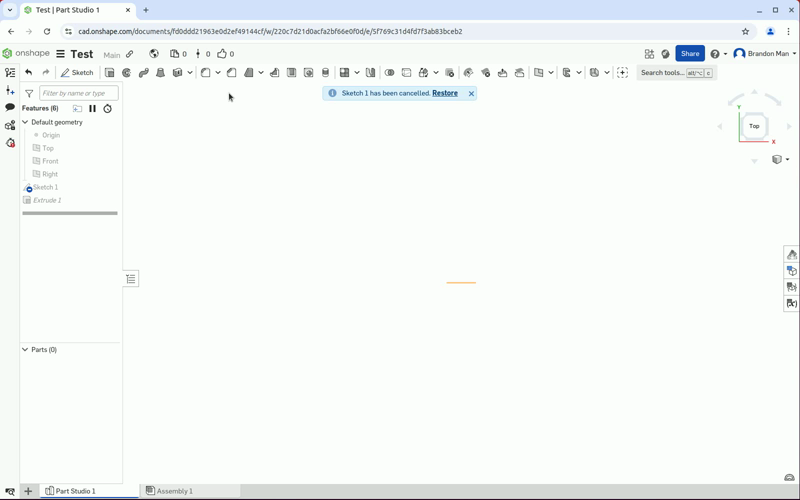
mouse_move(541, 75)
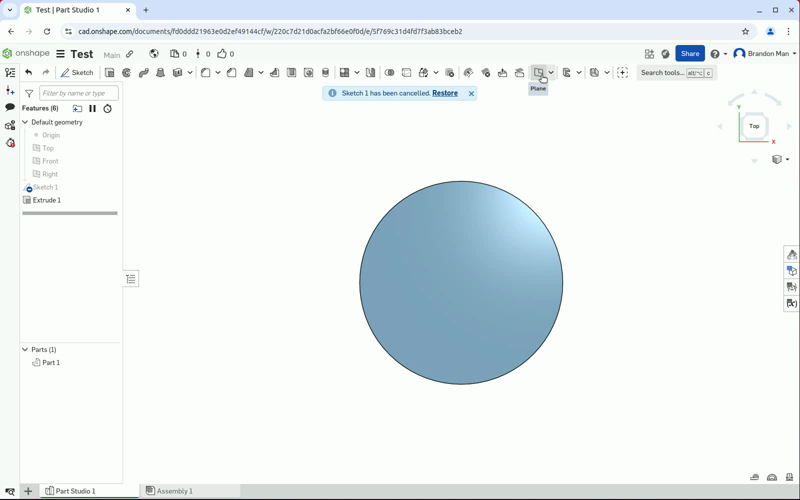
click(541, 75)
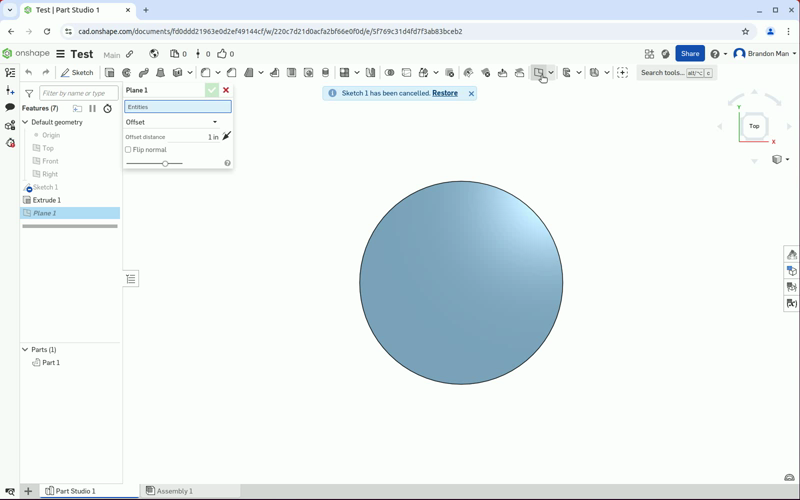
mouse_move(73, 150)
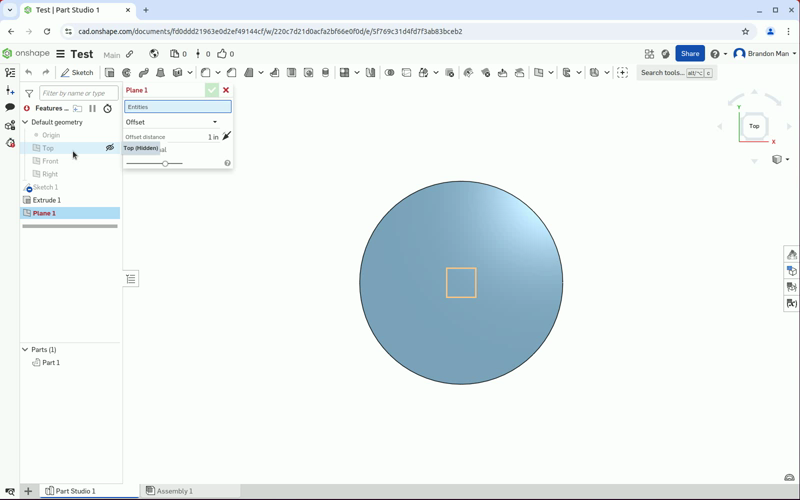
click(73, 150)
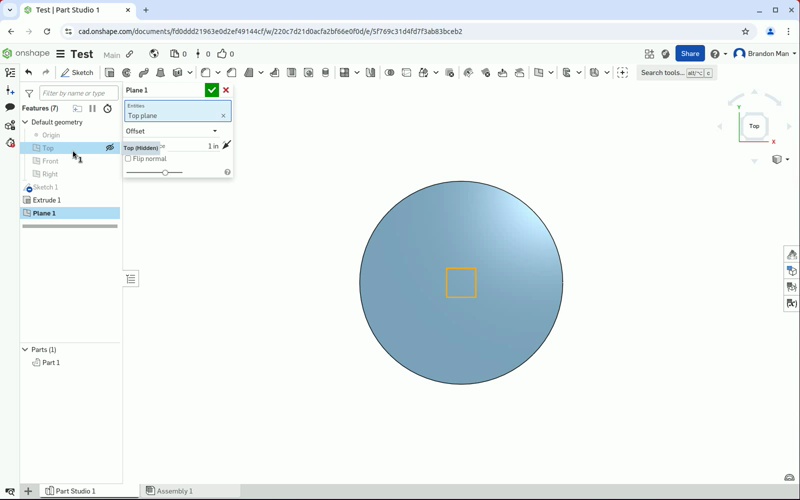
key(tab, 2)
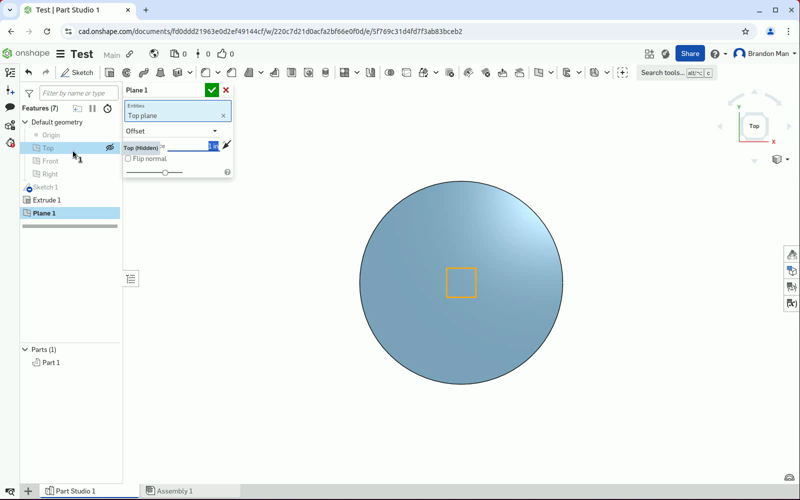
text(2.403)
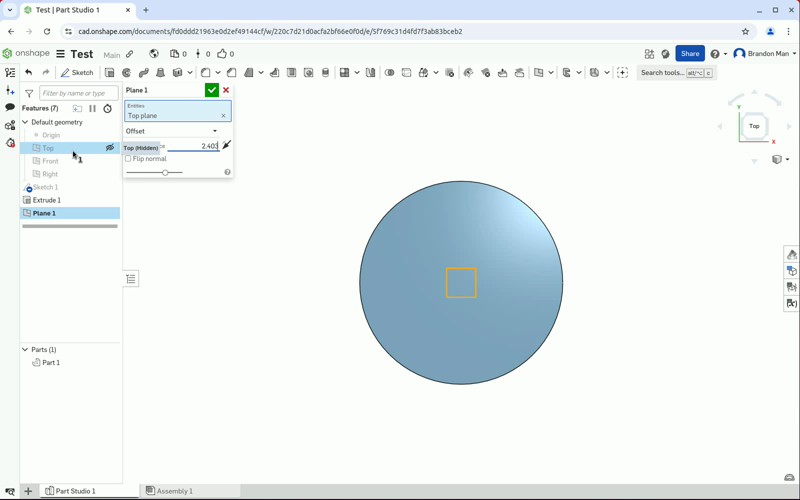
key(enter, 2)
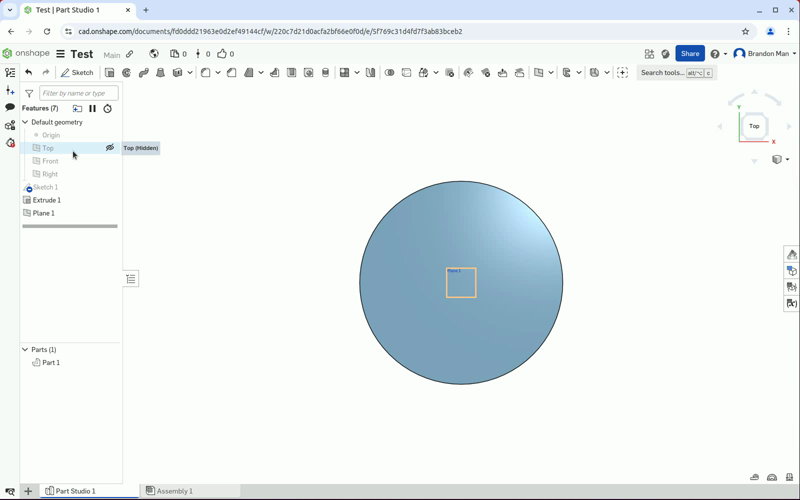
key(shift+s)
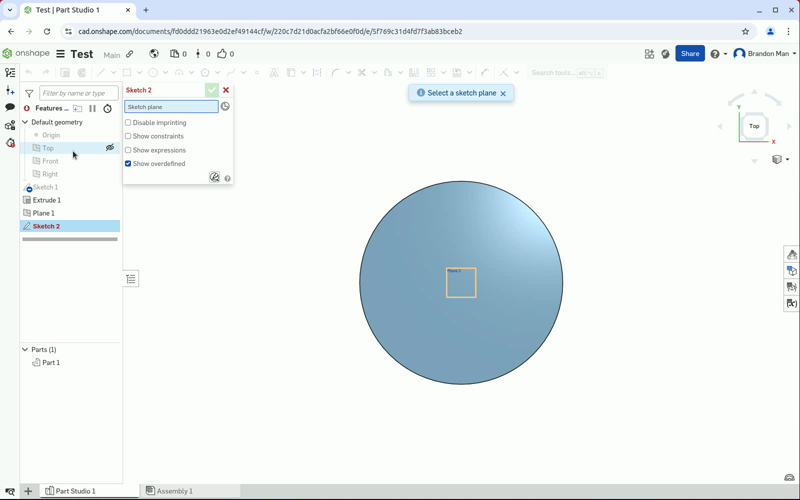
mouse_move(73, 215)
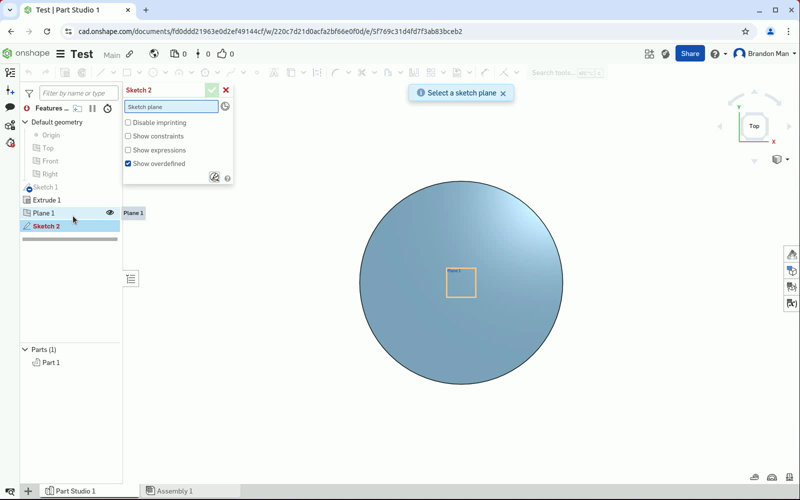
click(73, 215)
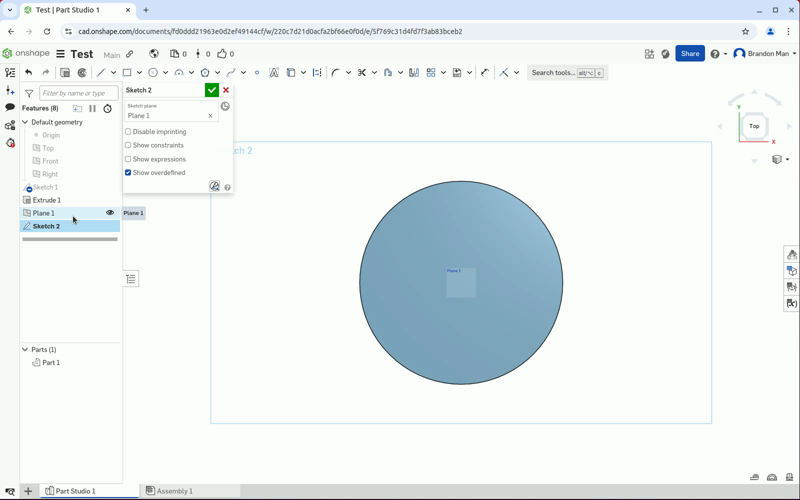
mouse_move(73, 352)
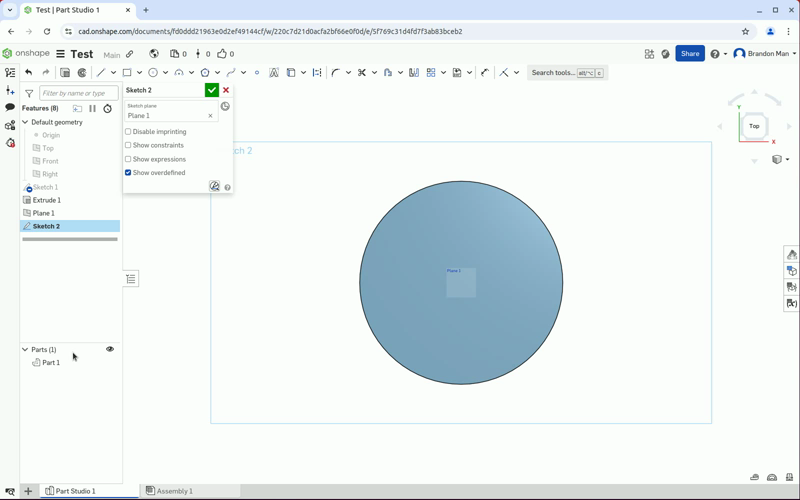
key(y)
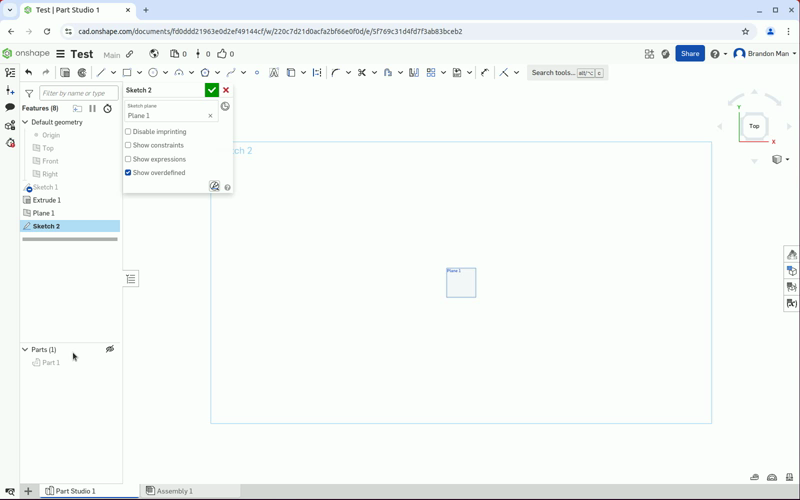
key(c)
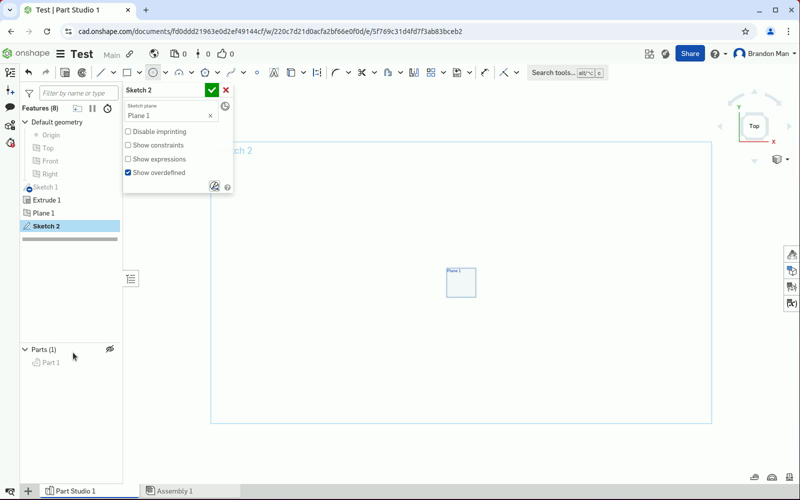
key_down(shift)
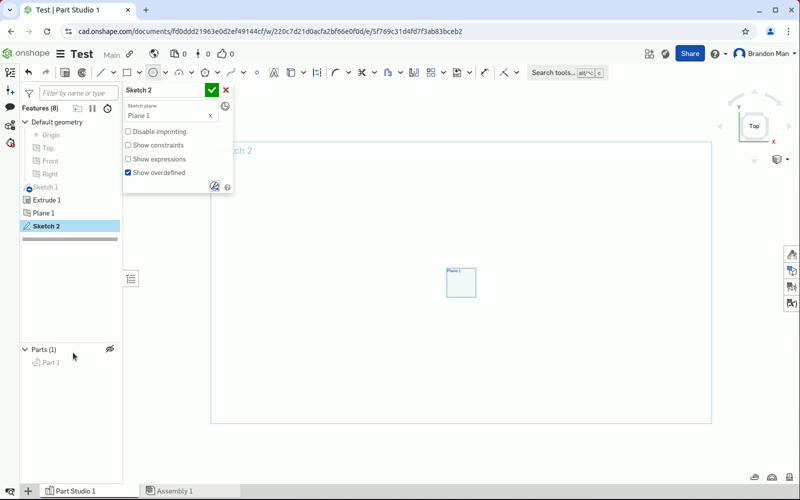
mouse_move(461, 282)
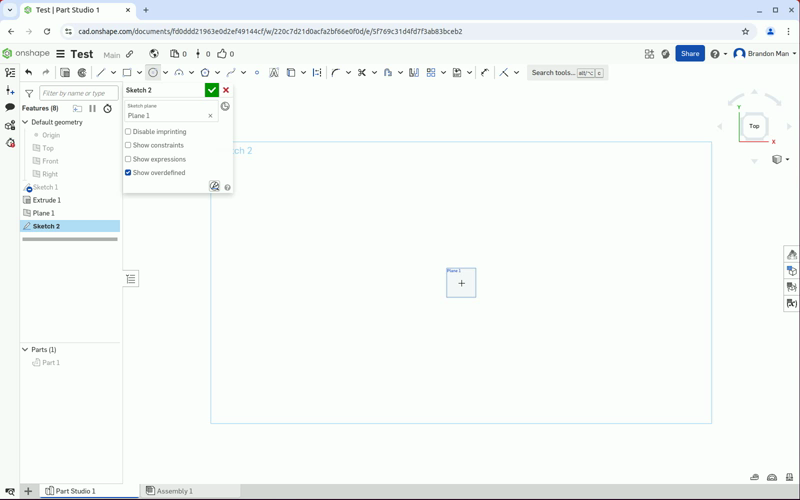
click(461, 282)
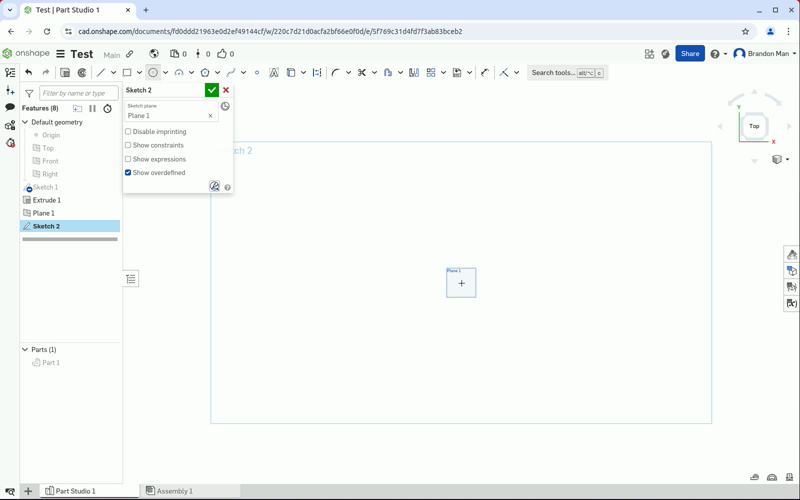
key_up(shift)
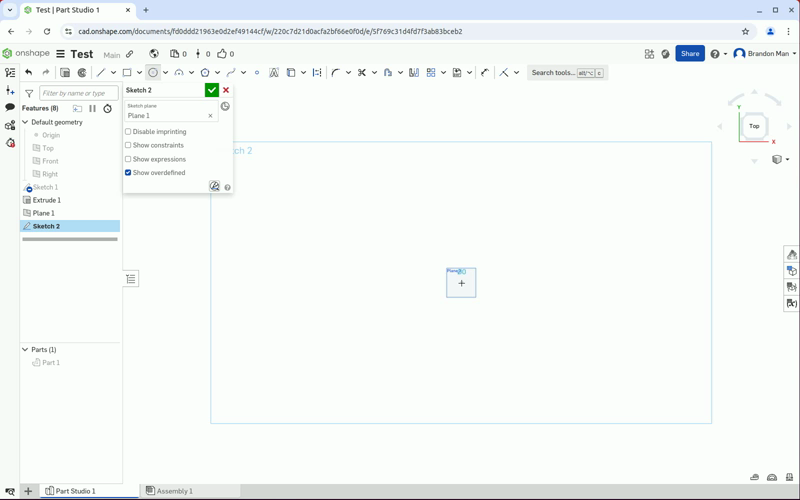
mouse_move(475, 282)
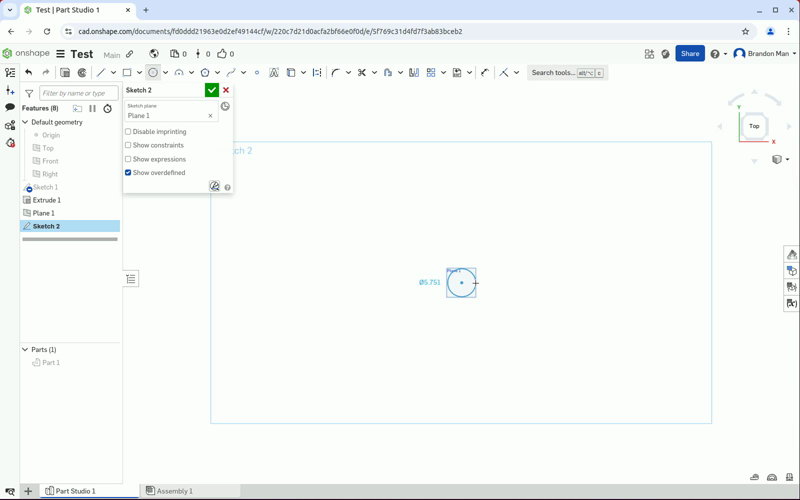
click(475, 282)
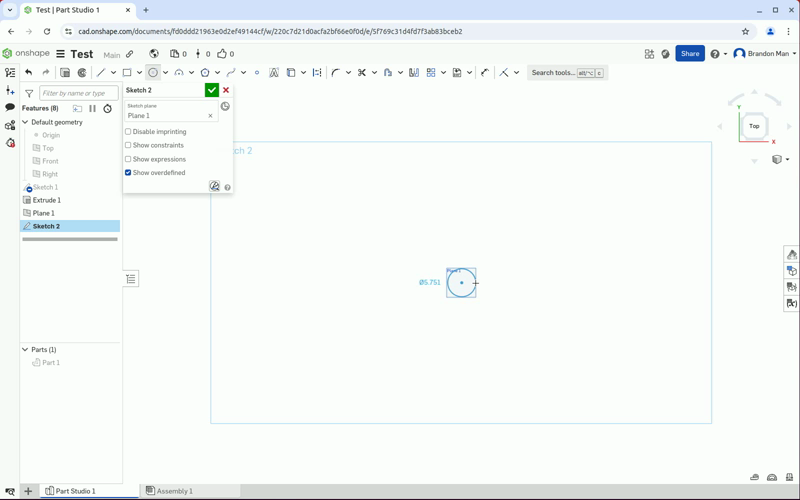
key(esc)
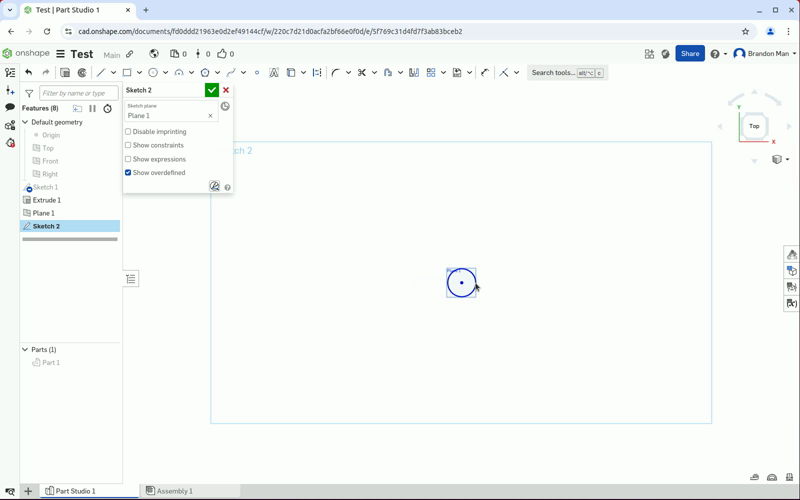
mouse_move(461, 289)
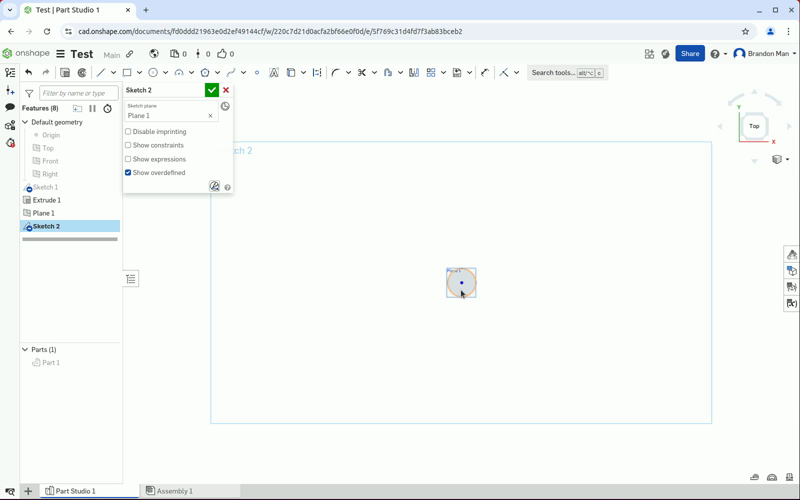
scroll(6)
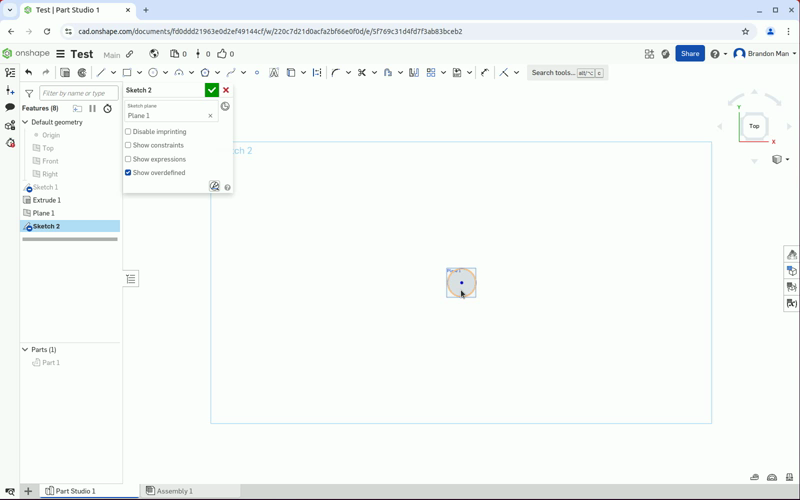
scroll(6)
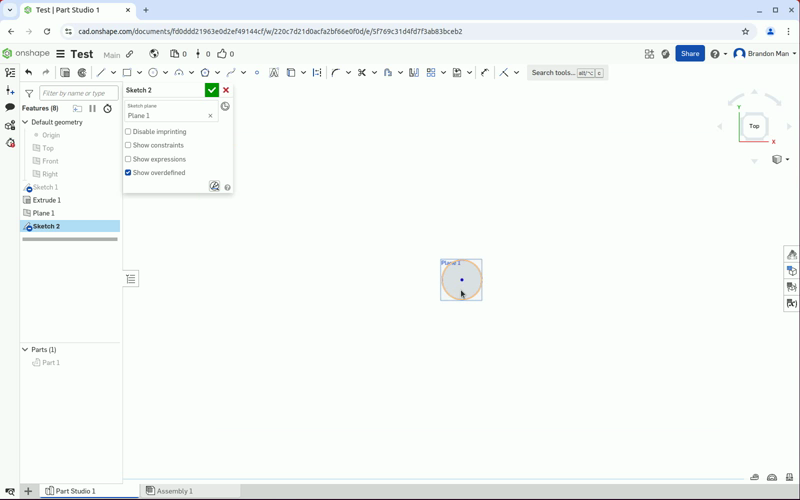
scroll(6)
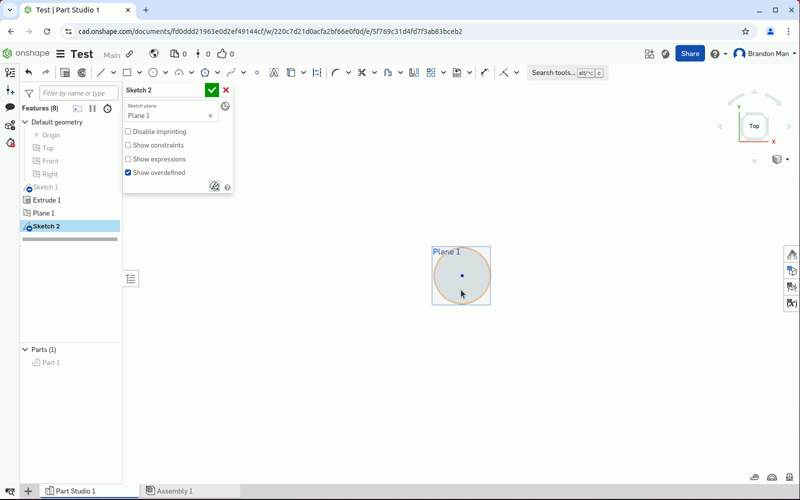
scroll(6)
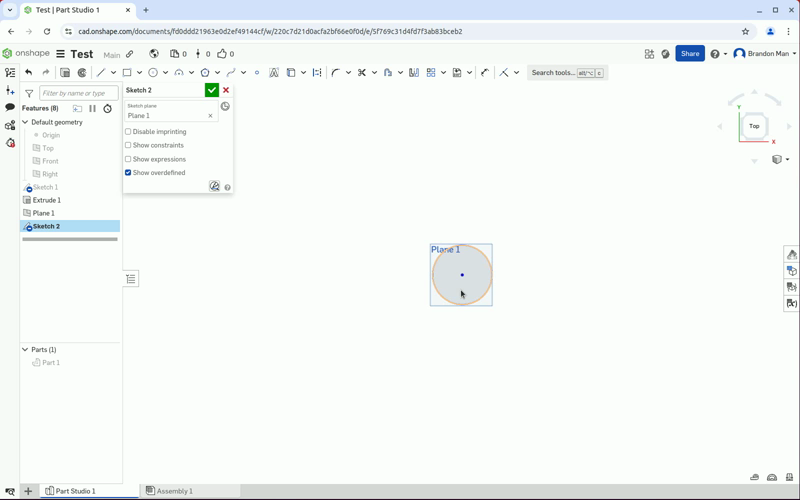
scroll(6)
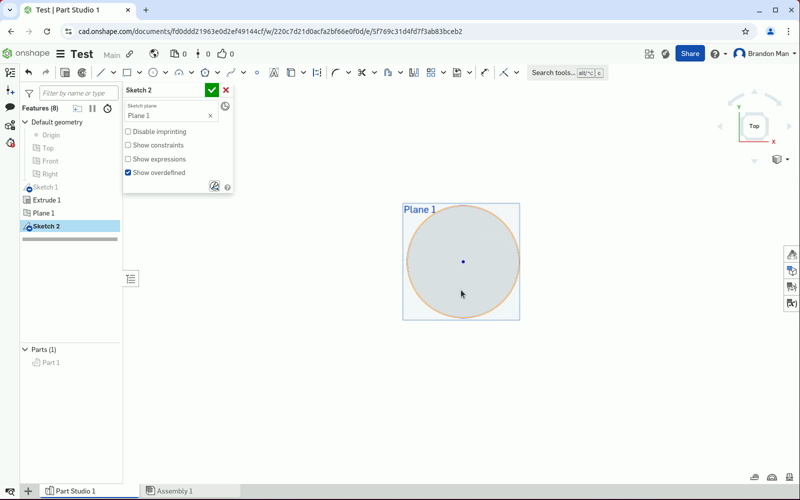
scroll(6)
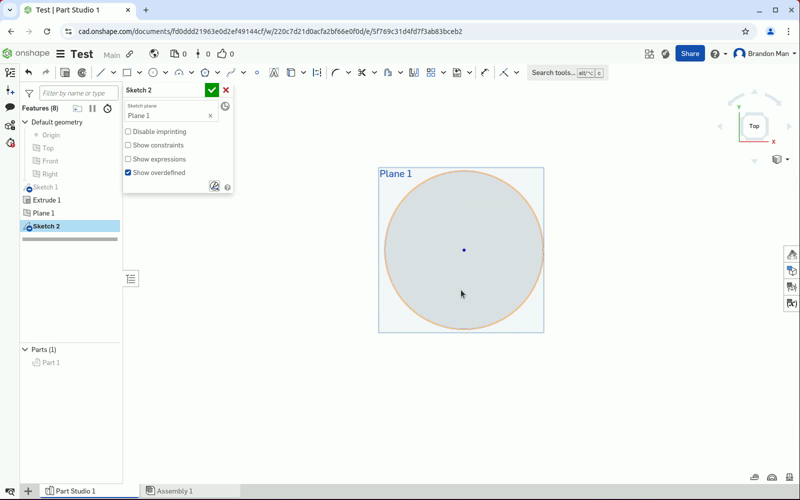
scroll(6)
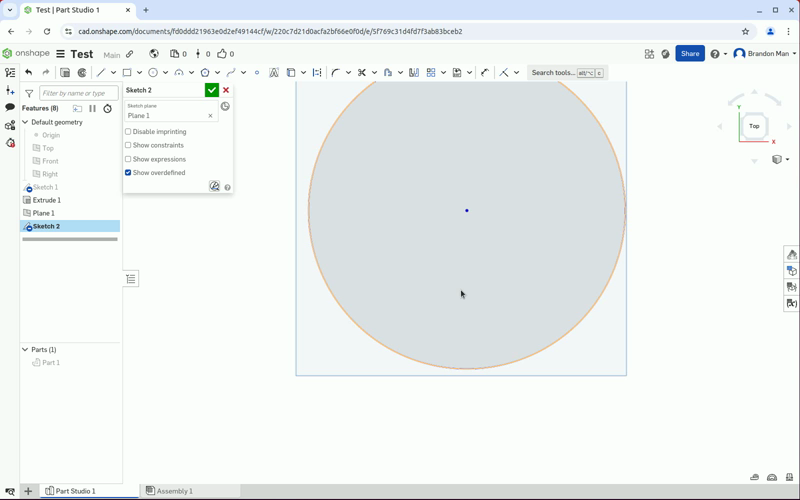
click(461, 289)
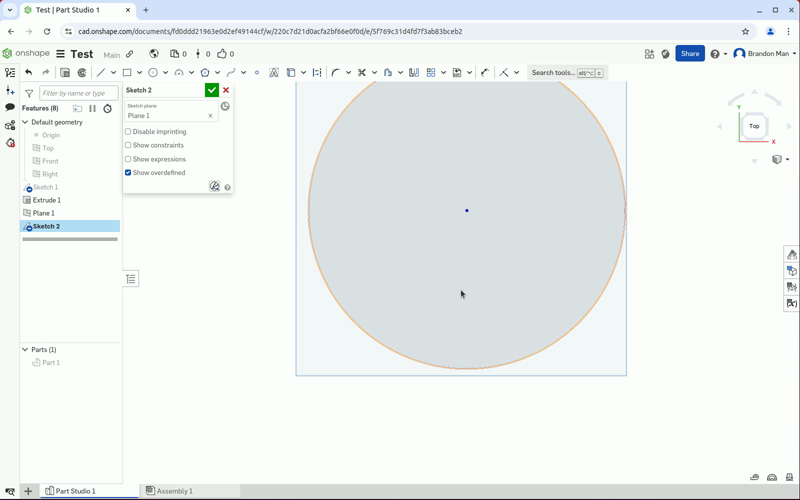
scroll(-6)
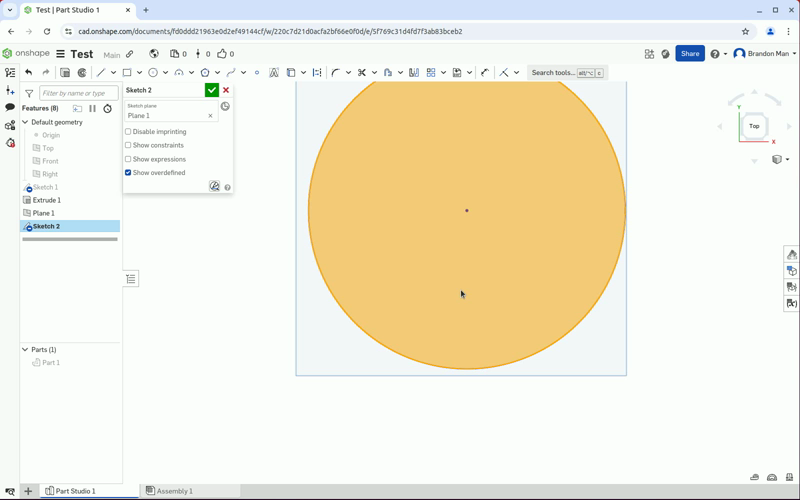
scroll(-6)
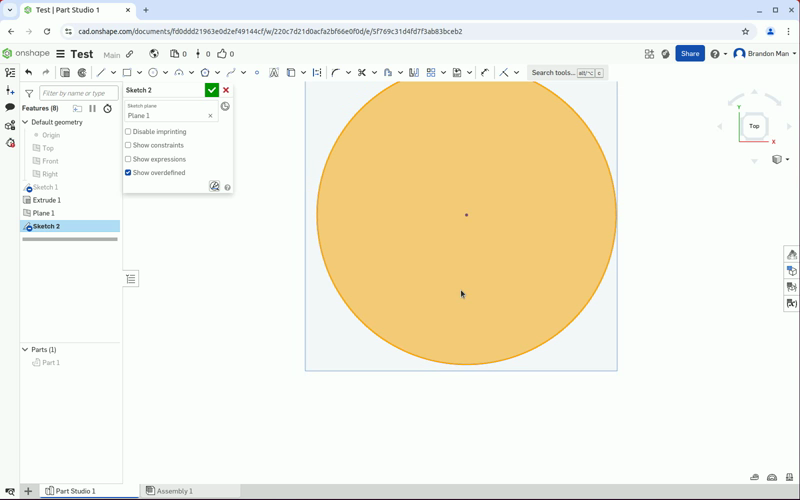
scroll(-6)
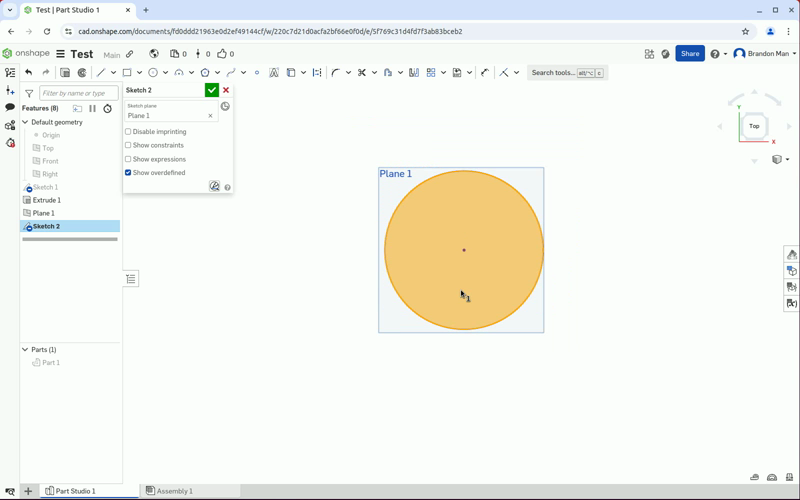
scroll(-6)
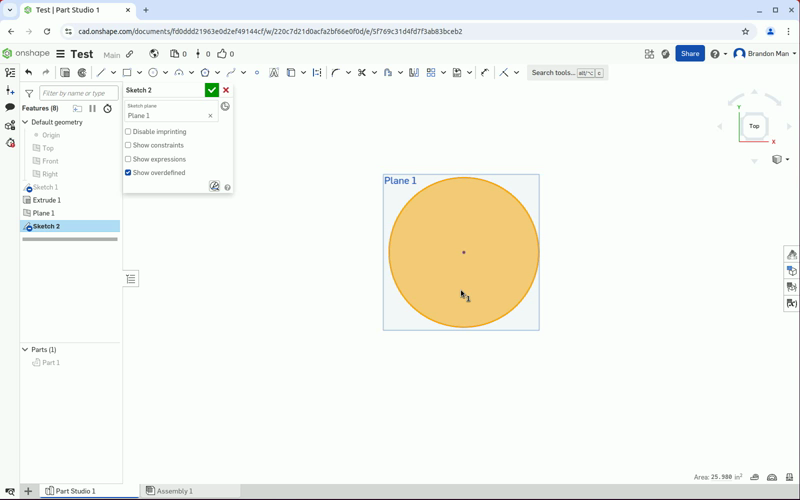
scroll(-6)
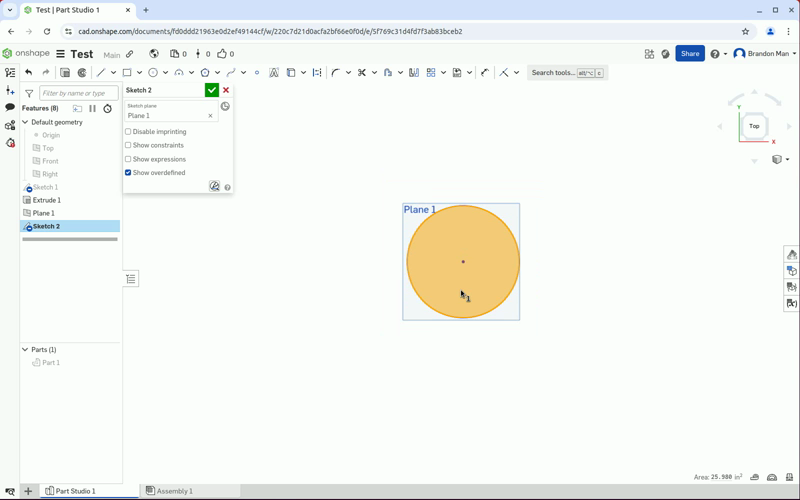
scroll(-6)
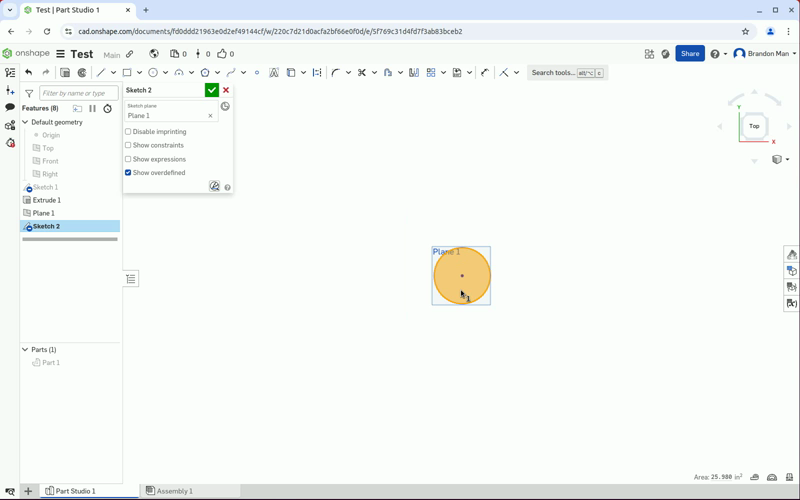
scroll(-6)
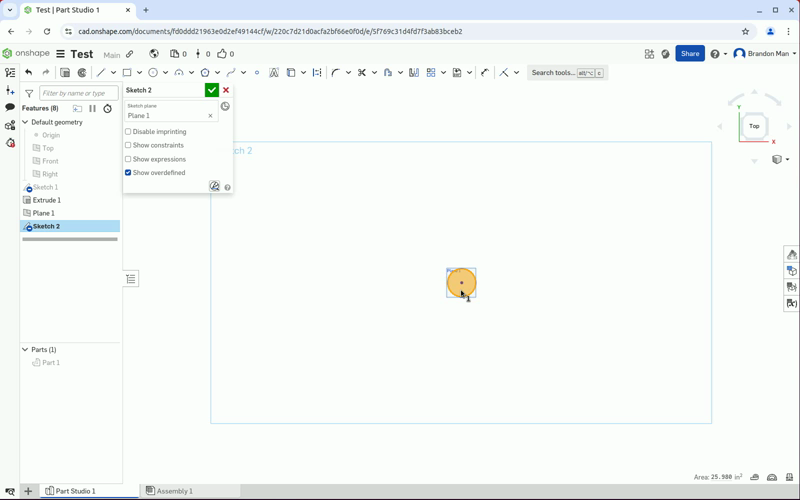
mouse_move(73, 352)
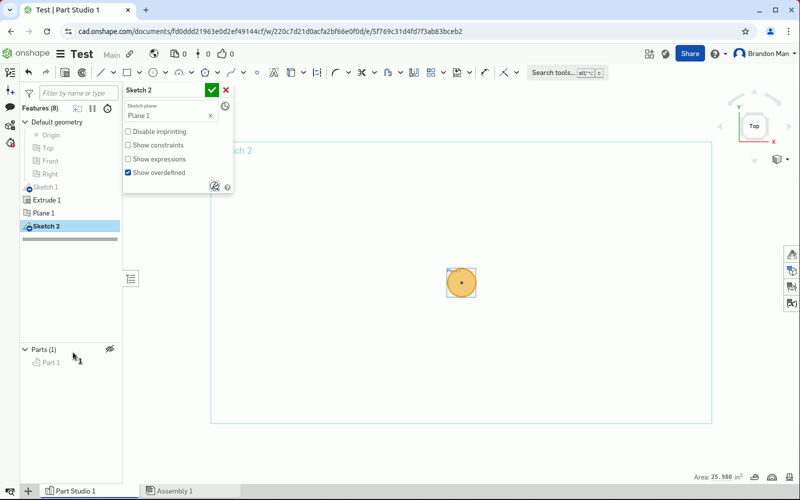
key(shift+y)
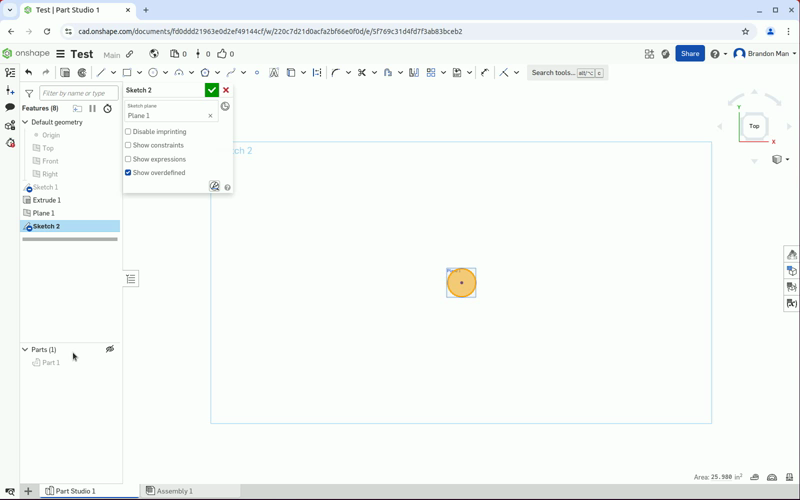
key(shift+e)
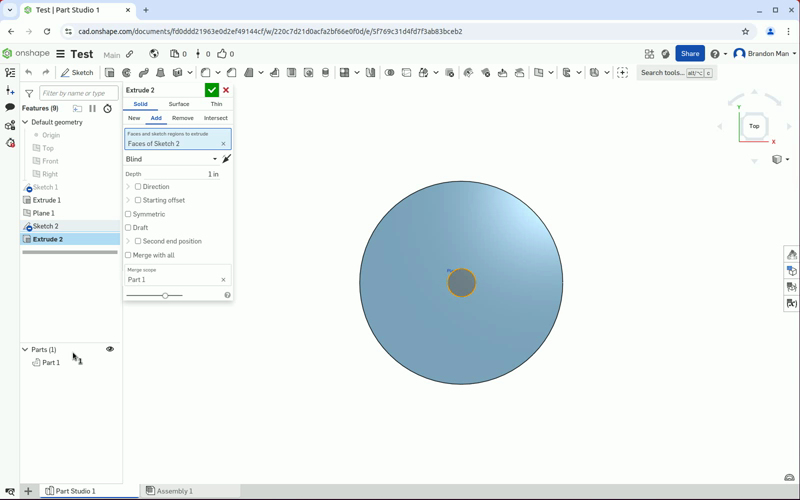
mouse_move(143, 106)
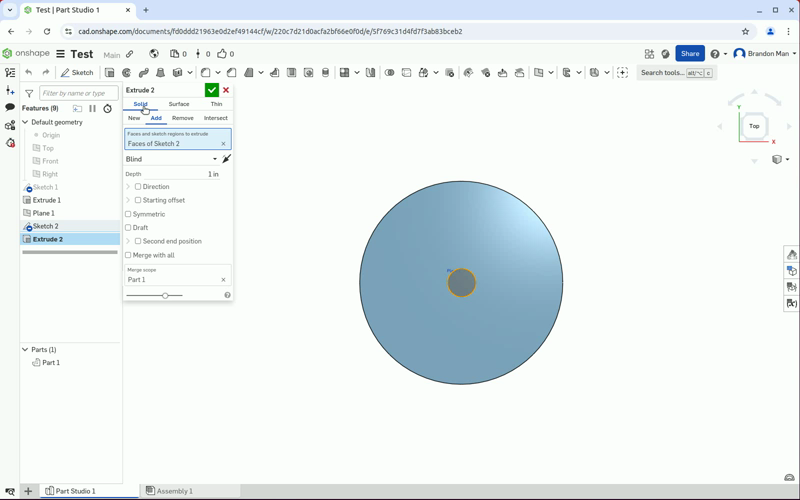
click(143, 106)
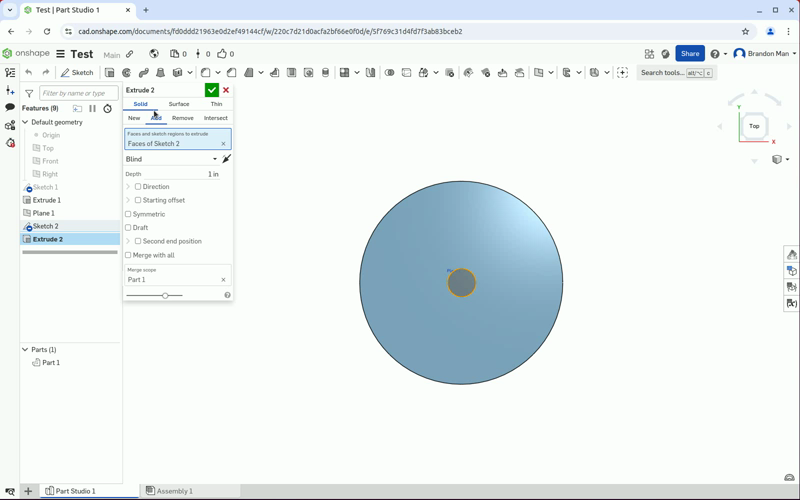
mouse_move(186, 120)
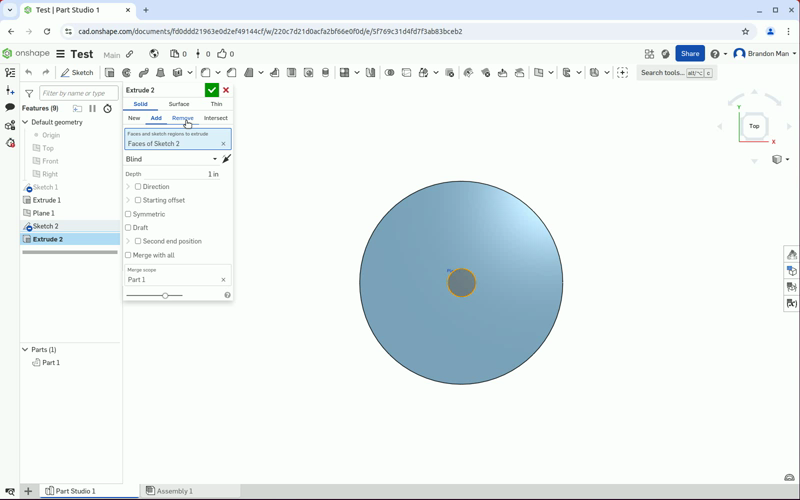
click(186, 120)
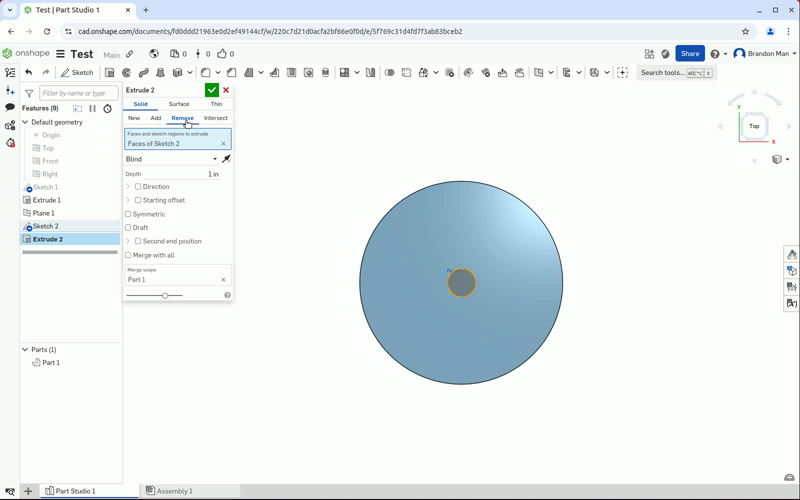
key(tab, 4)
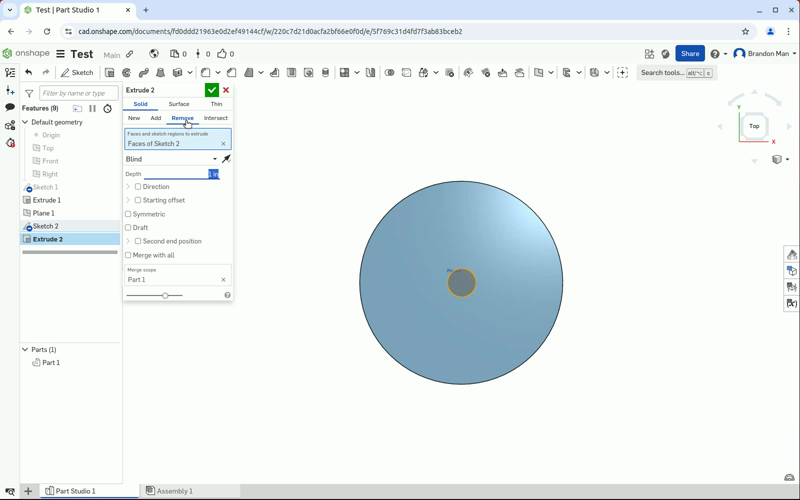
text(1.685)
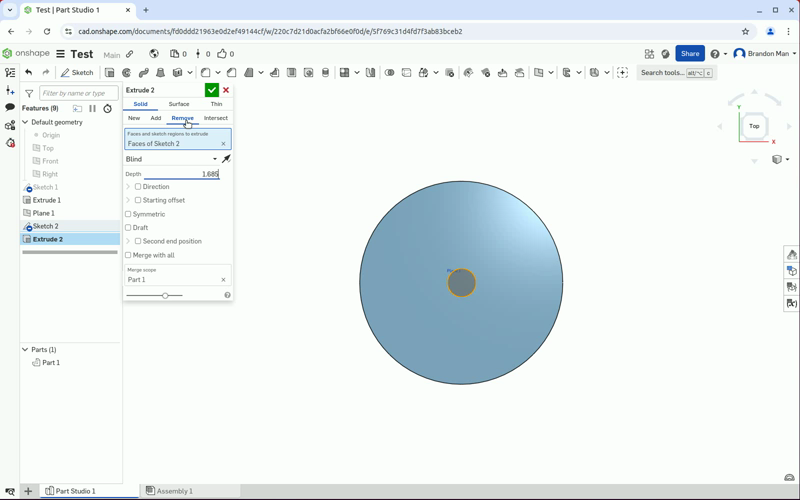
key(tab, 6)
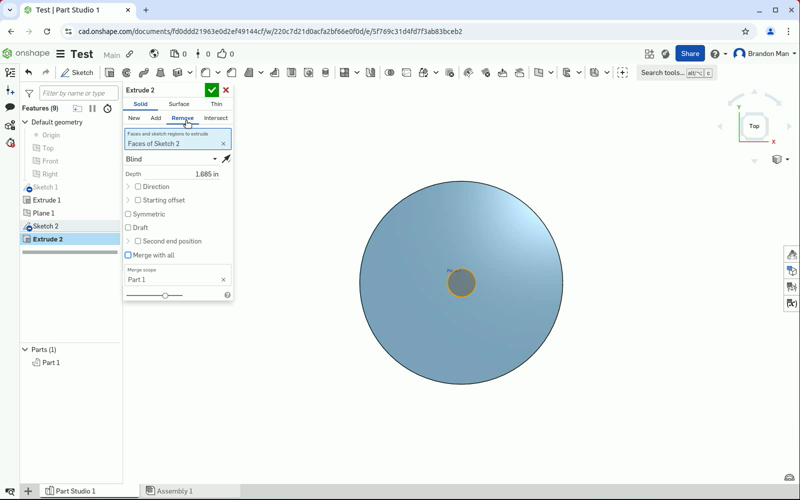
key(space)
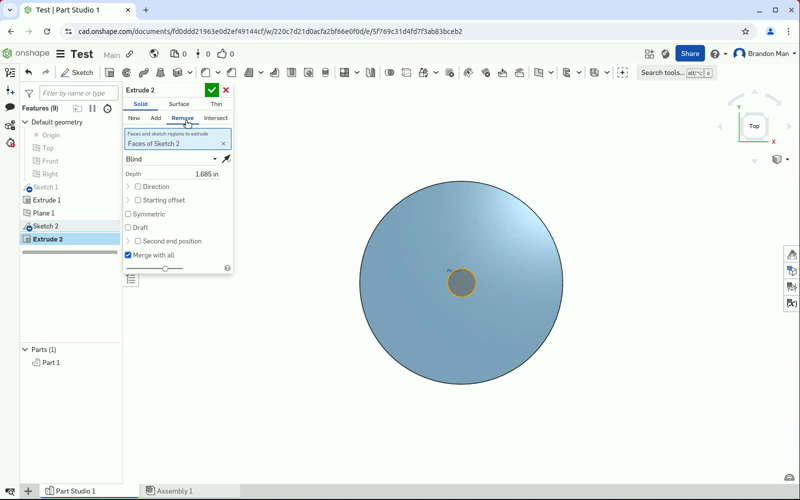
key(enter)
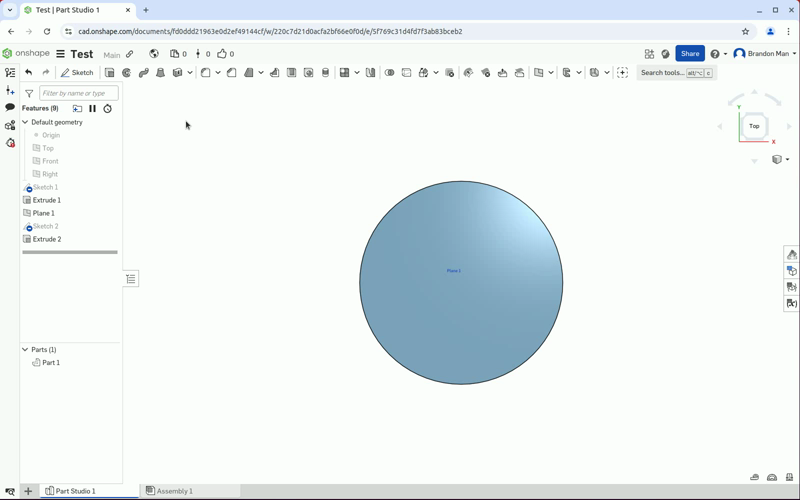
key(shift+h)
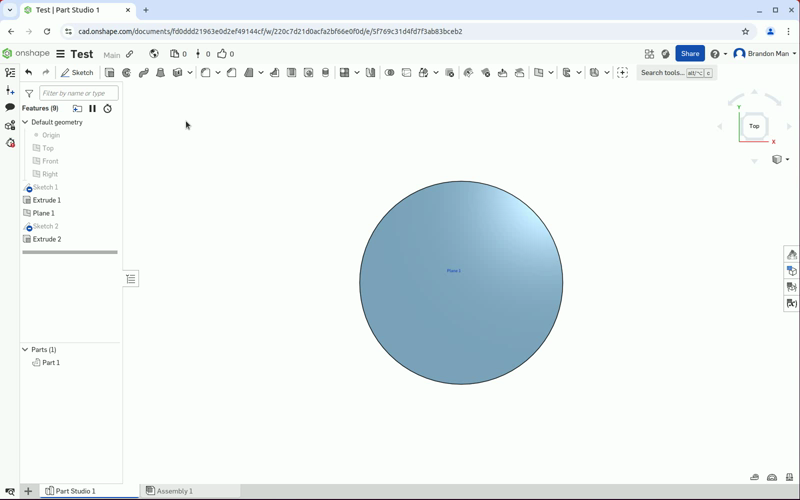
key(shift+h)
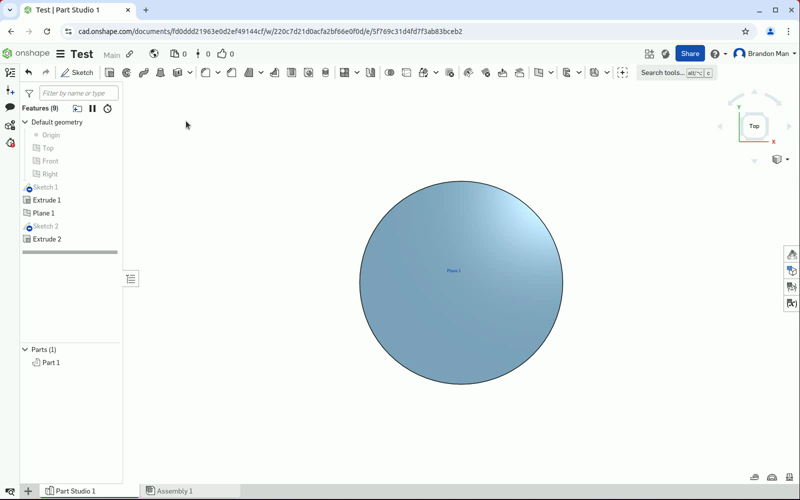
mouse_move(73, 189)
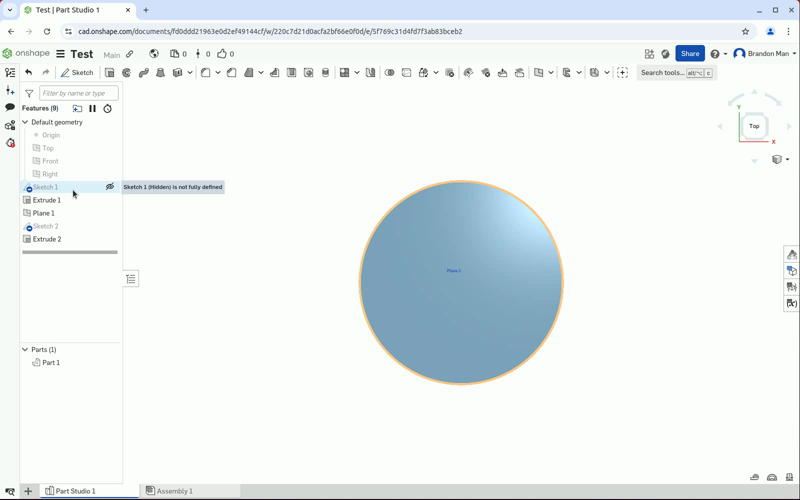
click(73, 189)
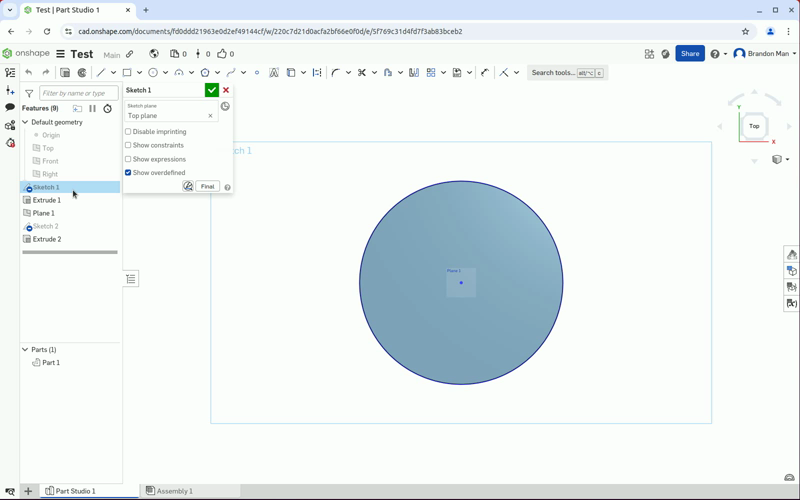
mouse_move(229, 92)
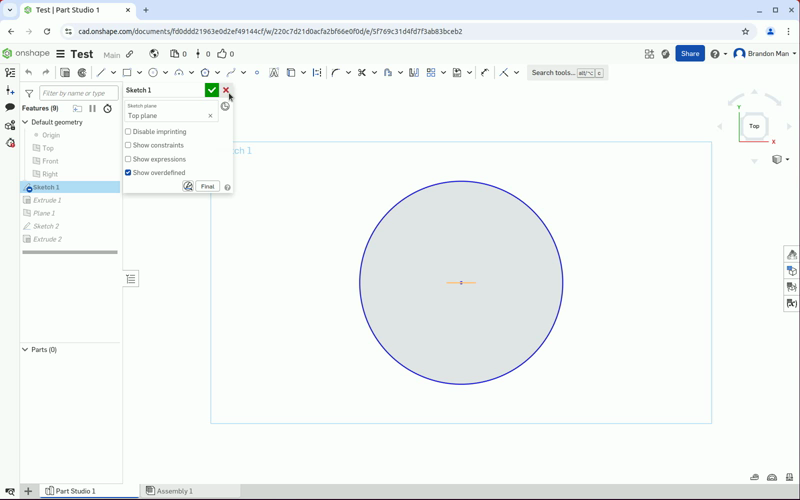
click(229, 92)
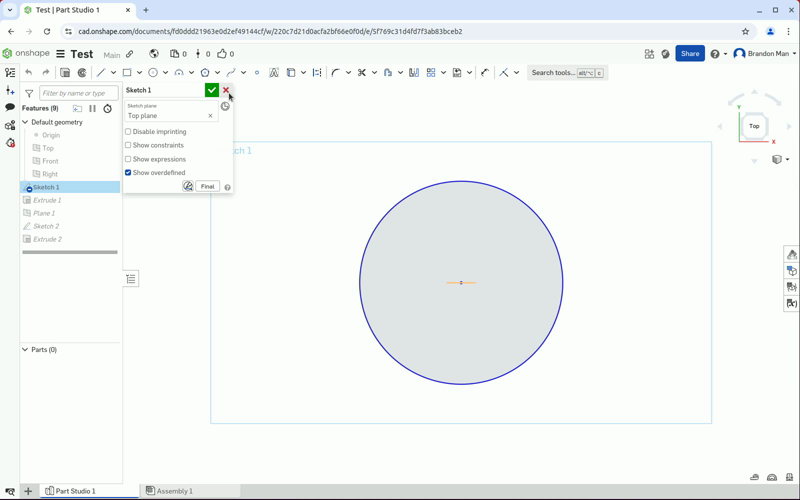
key(shift+s)
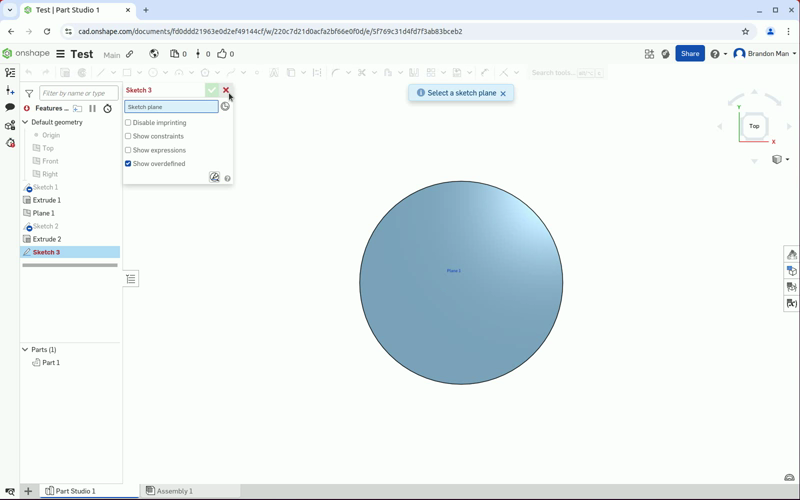
mouse_move(73, 215)
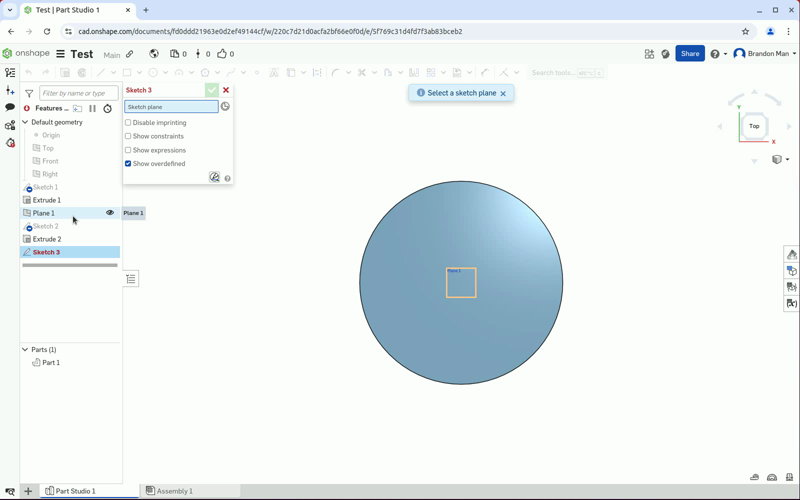
click(73, 215)
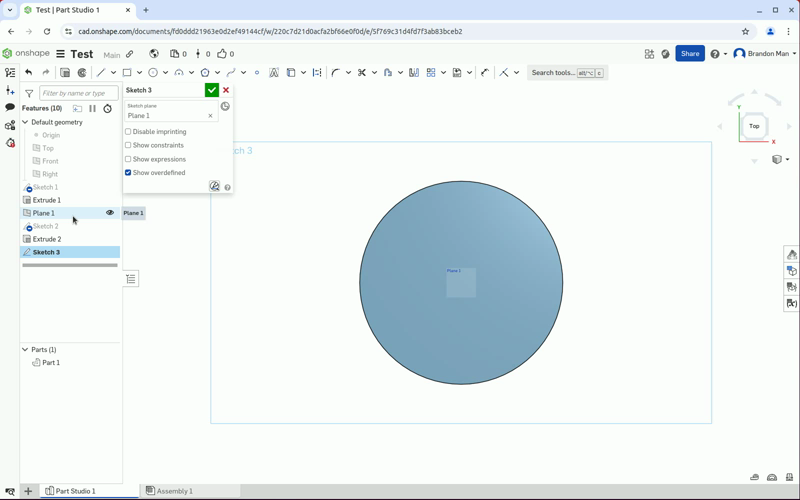
mouse_move(73, 352)
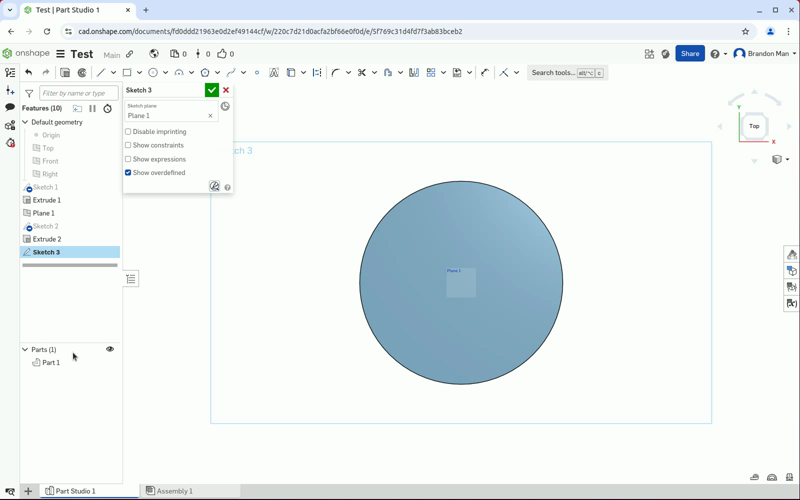
key(y)
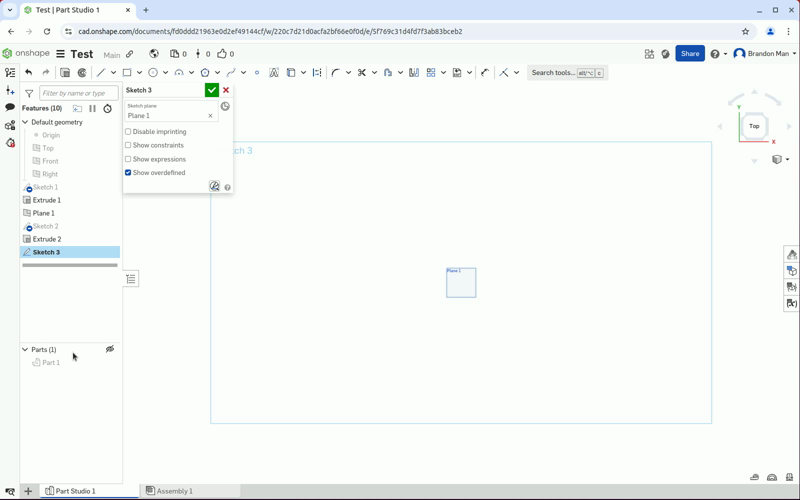
key(c)
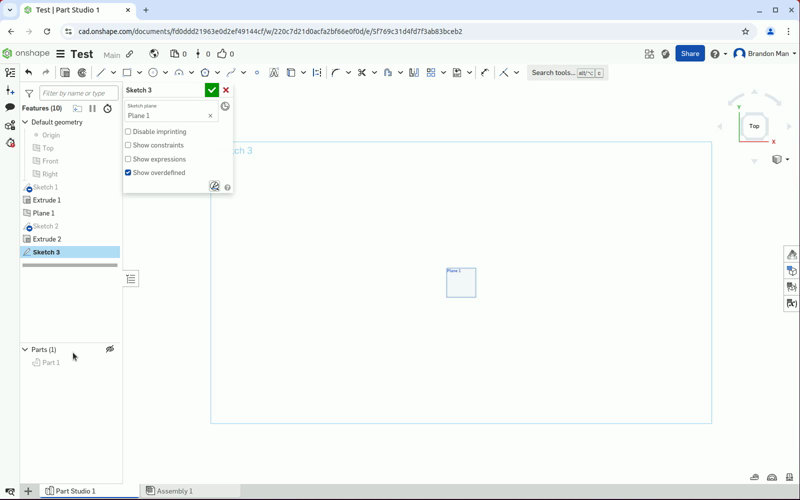
key_down(shift)
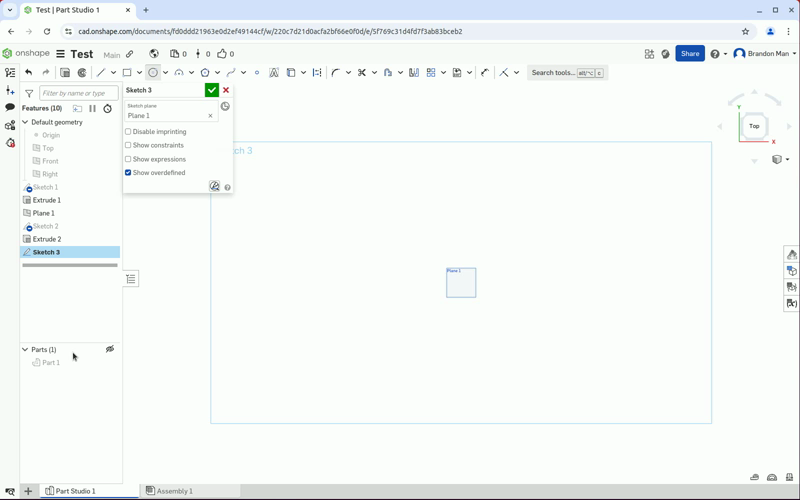
mouse_move(461, 282)
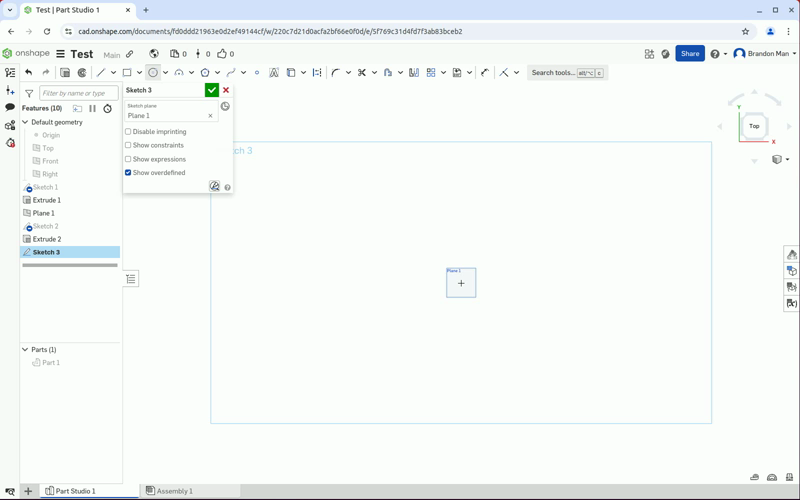
click(461, 282)
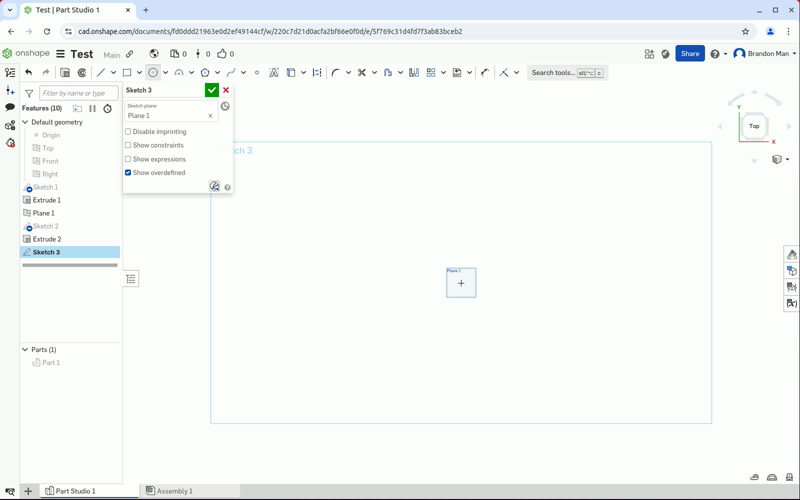
key_up(shift)
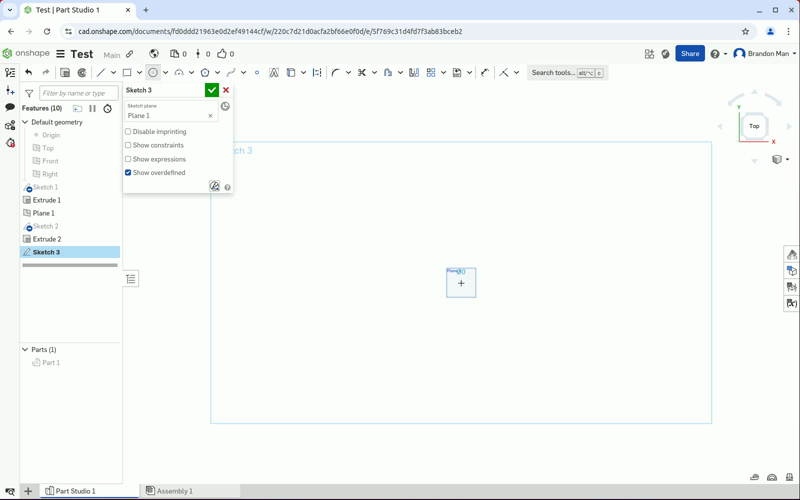
mouse_move(574, 282)
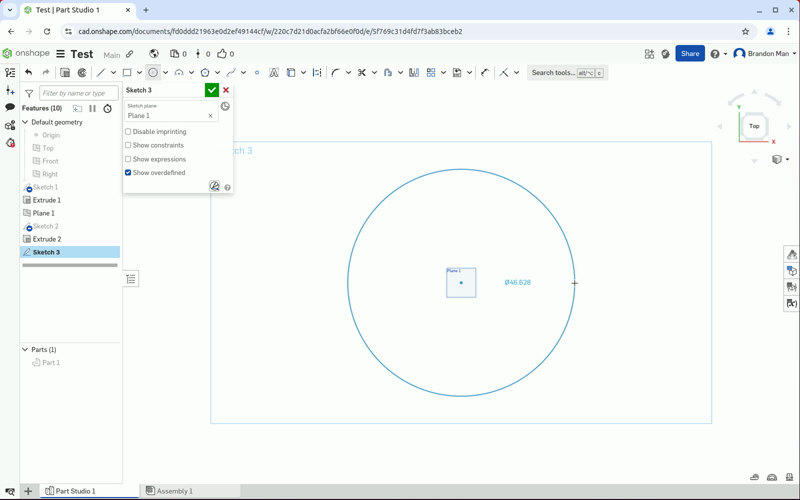
click(574, 282)
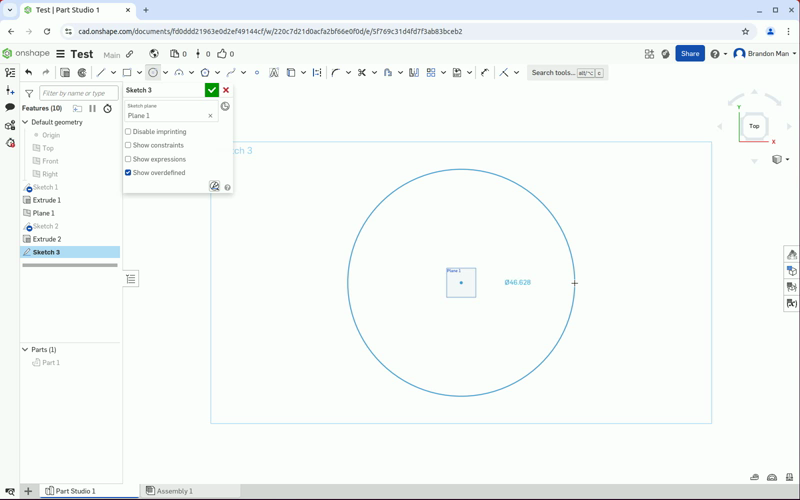
key(esc)
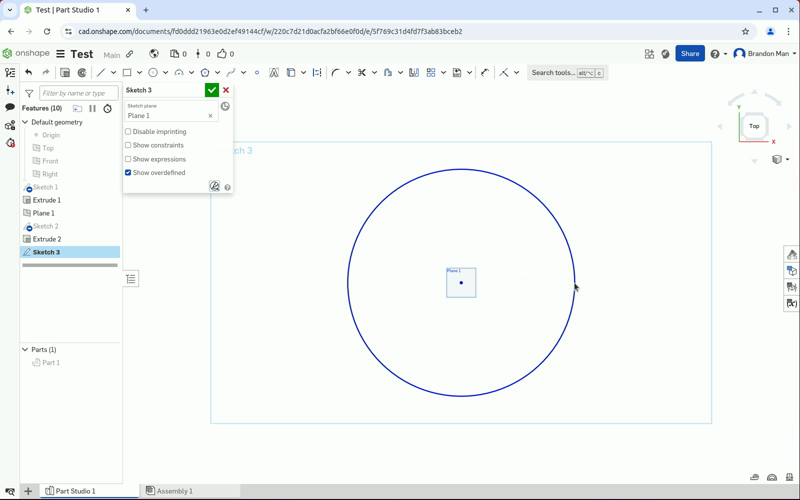
key(c)
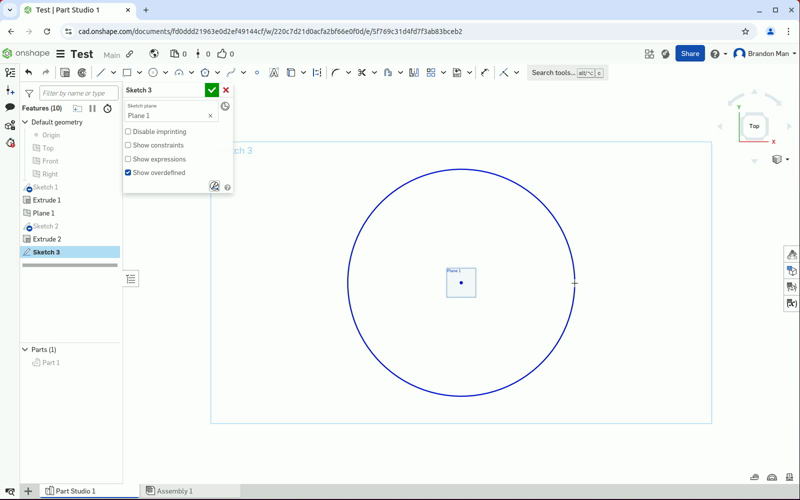
key_down(shift)
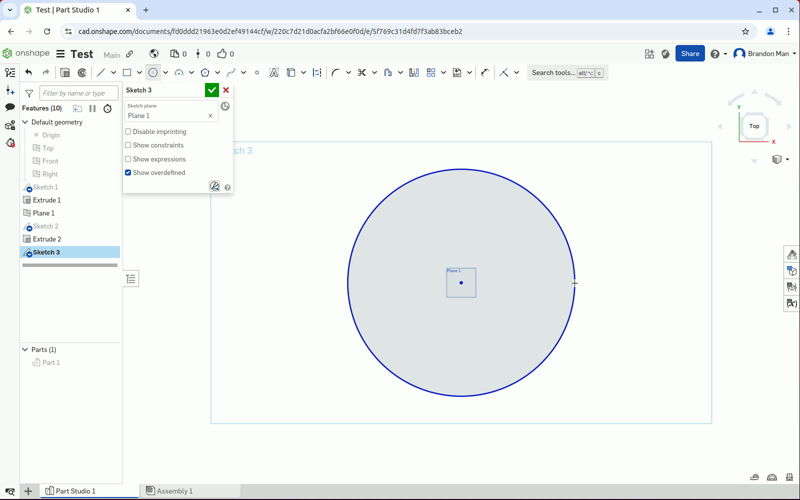
mouse_move(461, 282)
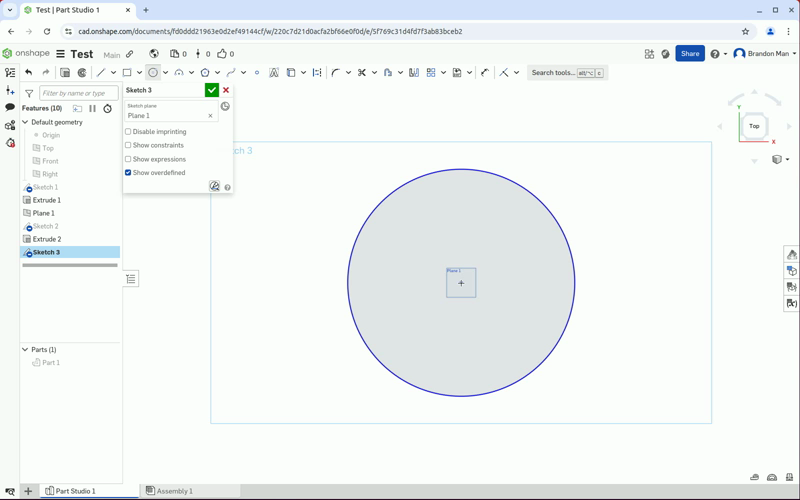
click(461, 282)
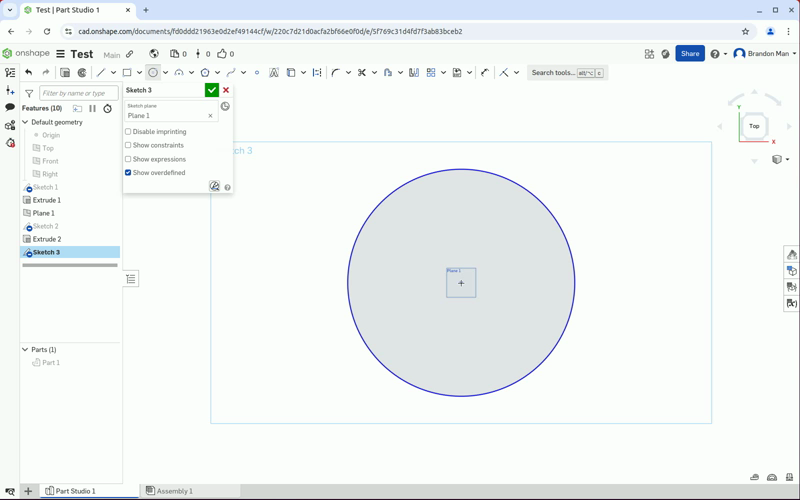
key_up(shift)
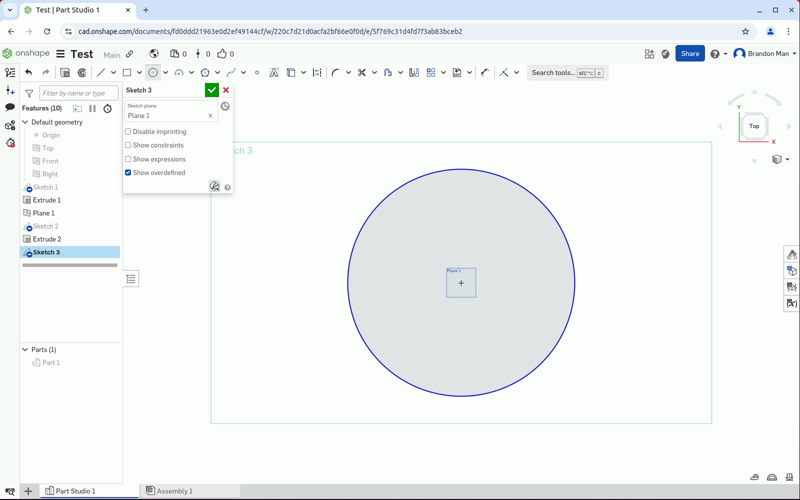
mouse_move(560, 282)
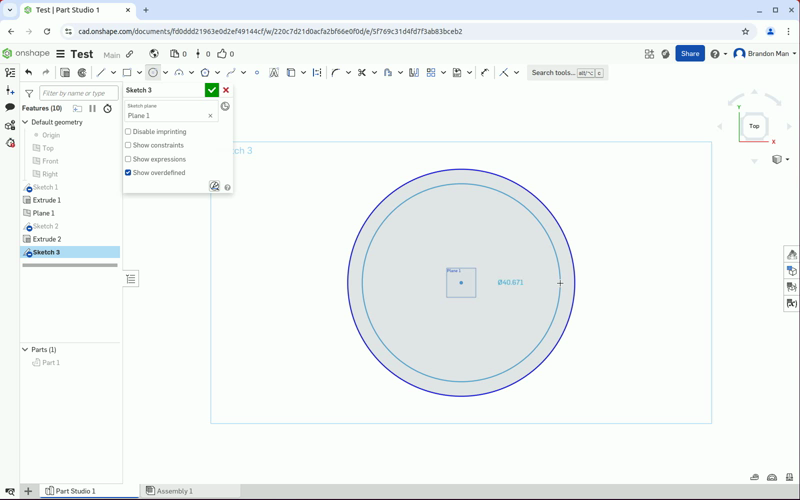
click(560, 282)
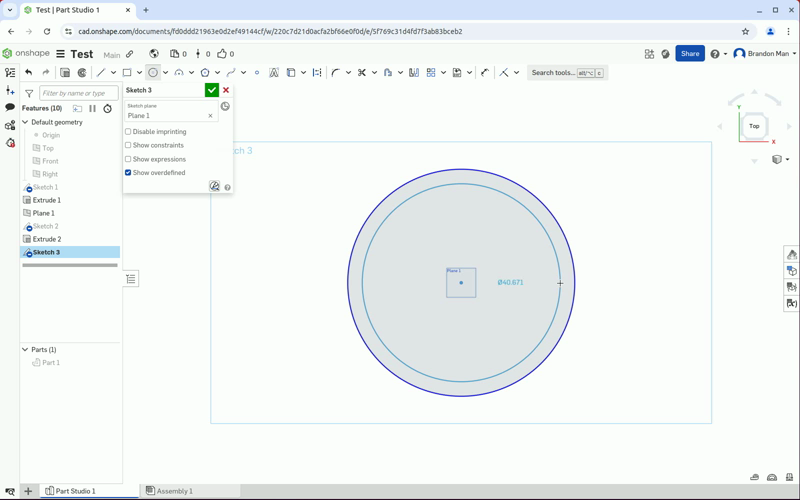
key(esc)
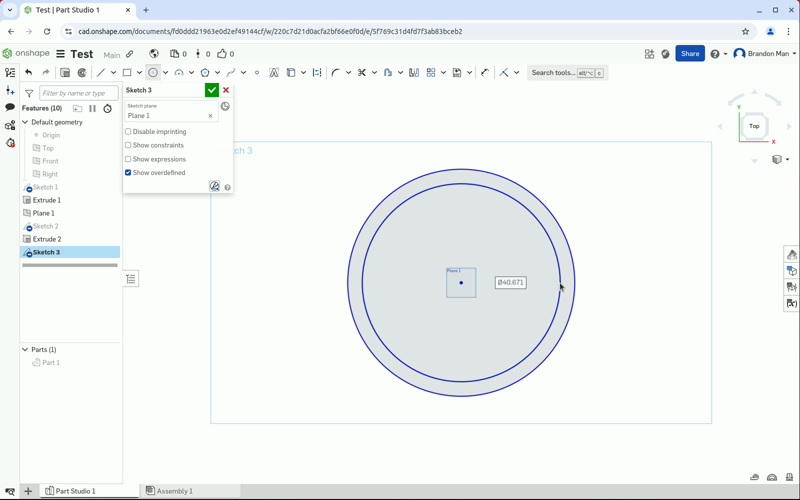
mouse_move(401, 370)
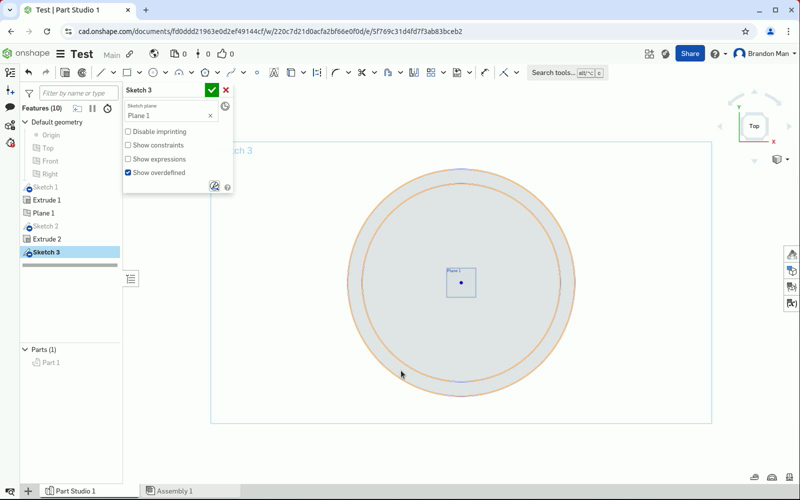
click(401, 370)
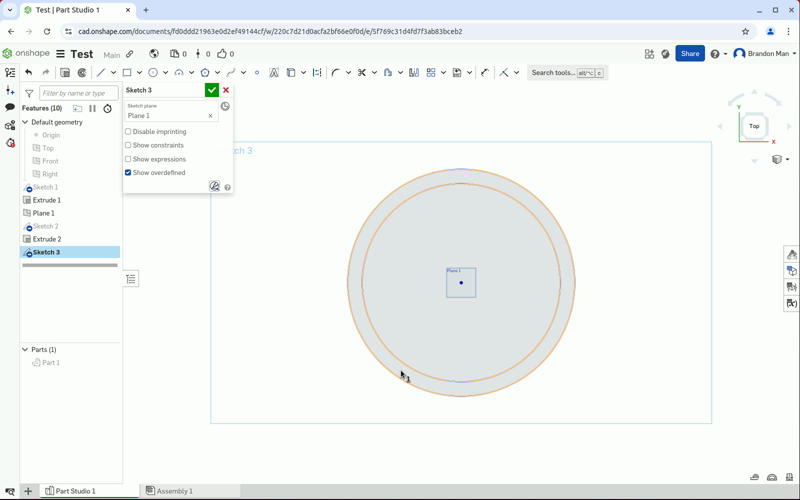
mouse_move(73, 352)
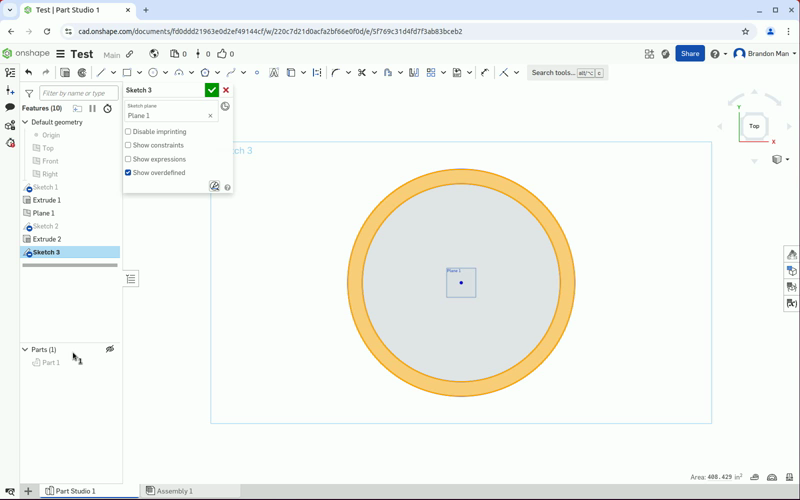
key(shift+y)
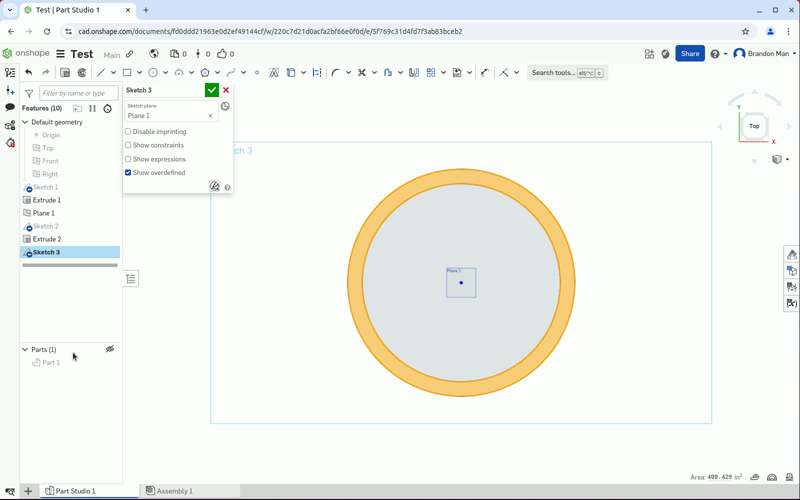
key(shift+e)
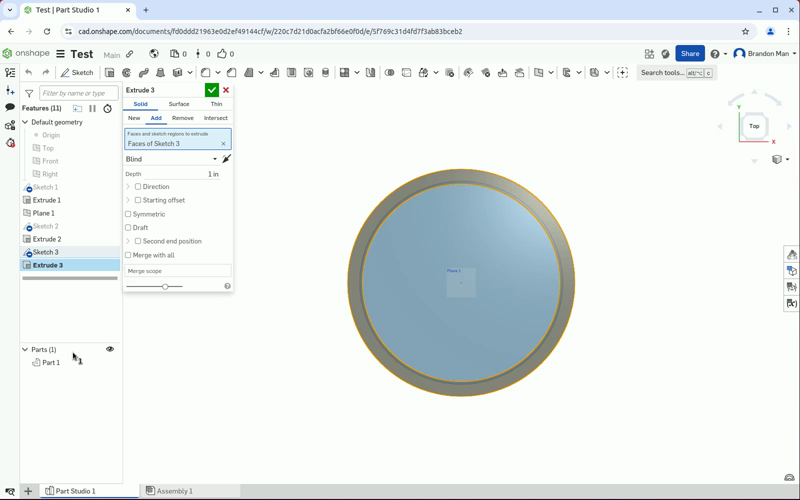
mouse_move(143, 106)
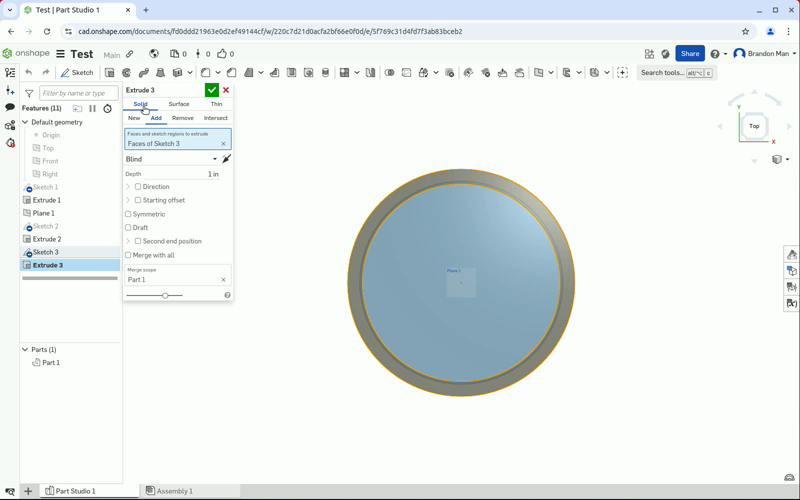
click(143, 106)
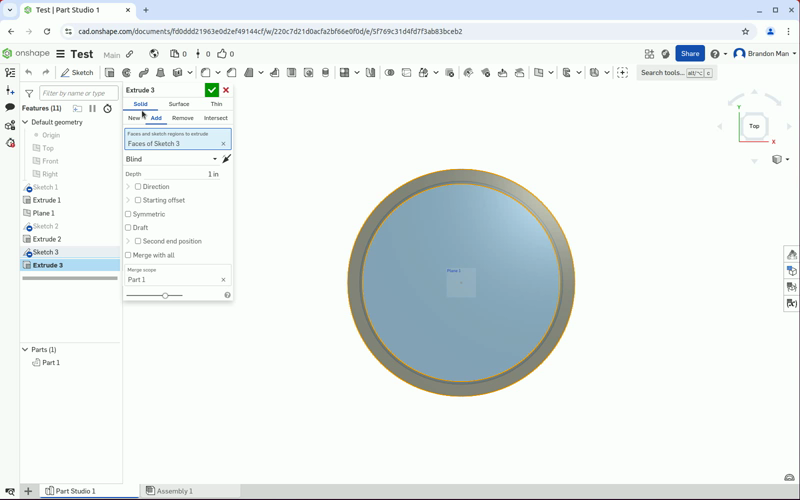
mouse_move(137, 120)
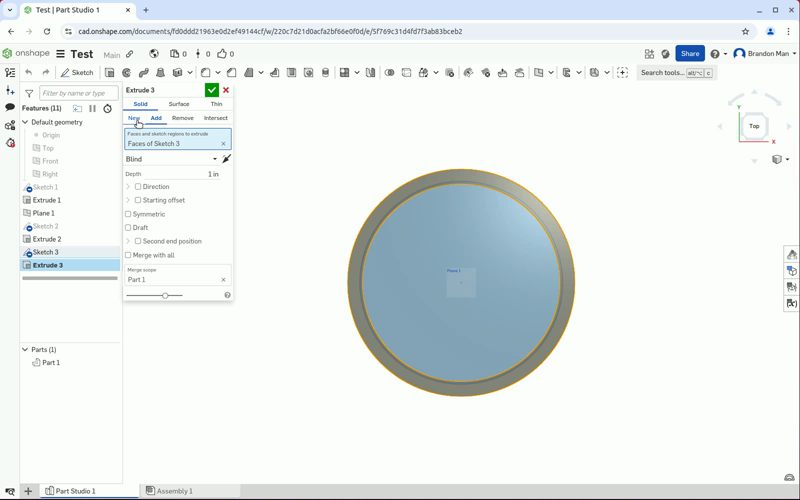
click(137, 120)
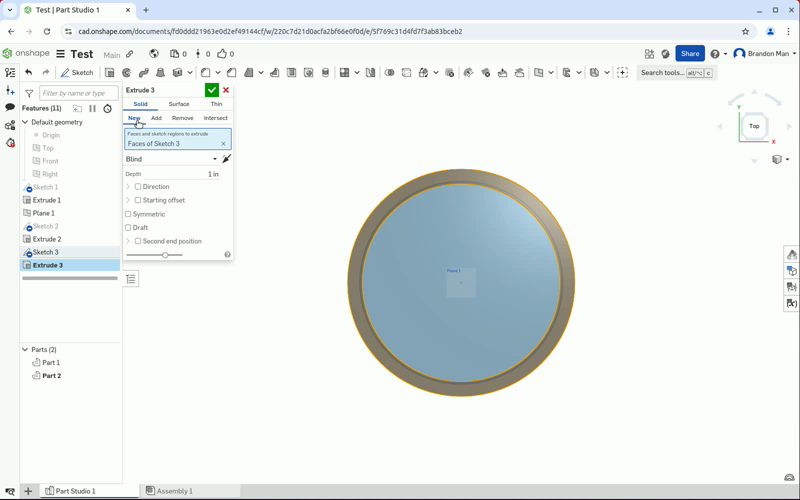
key(tab, 4)
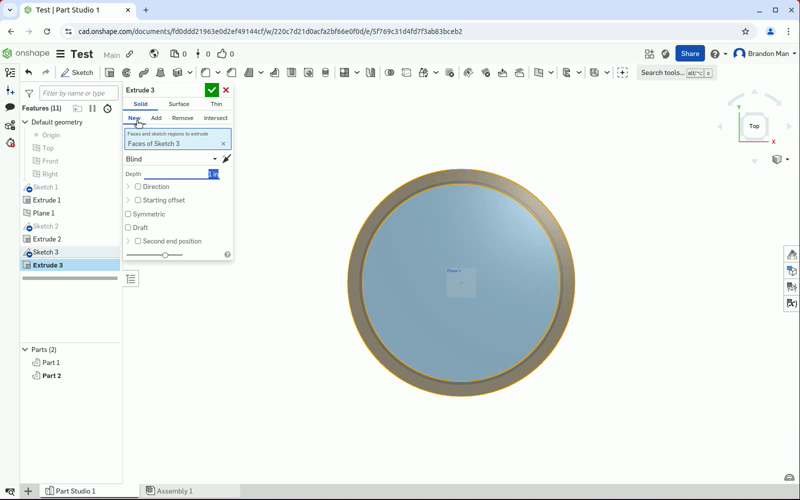
text(3.851)
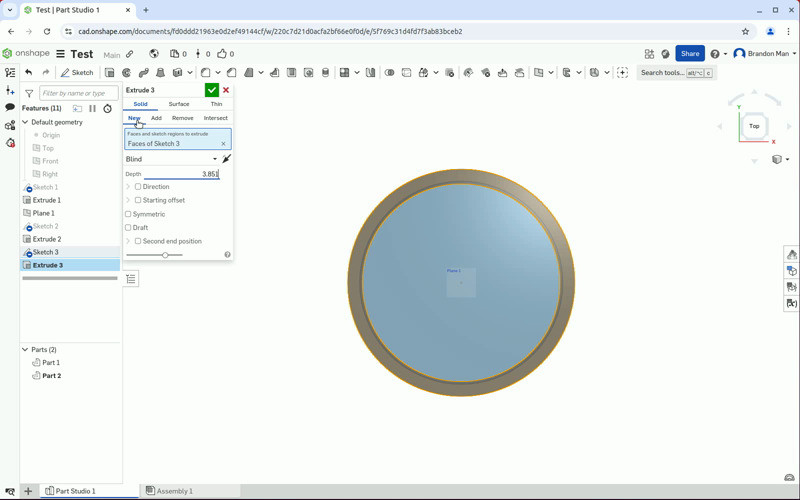
key(tab, 3)
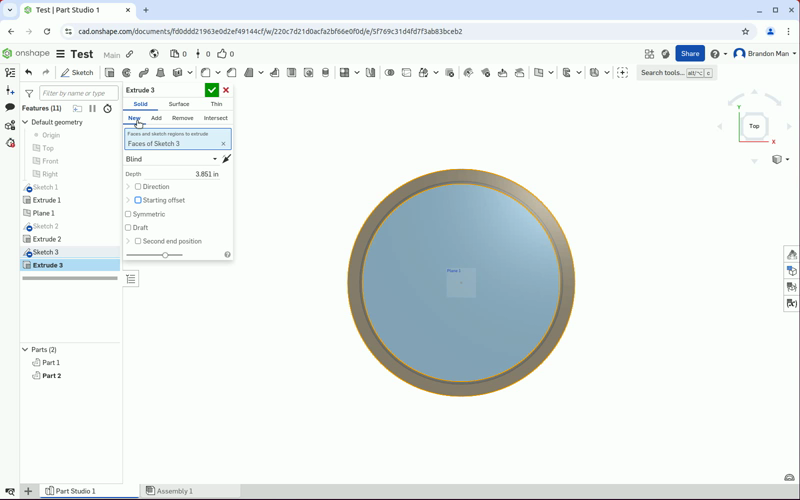
key(tab, 2)
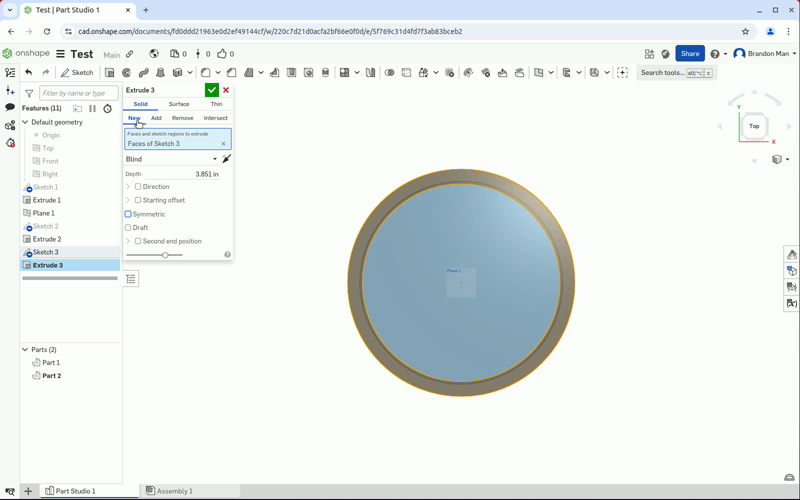
key(space)
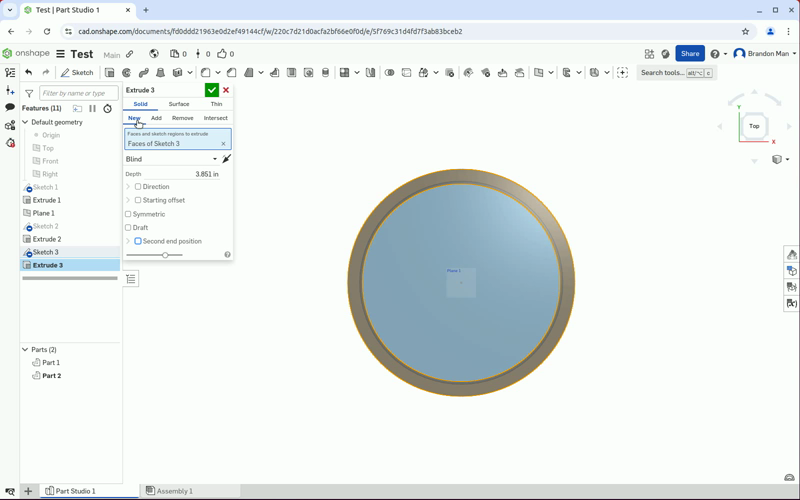
key(tab, 3)
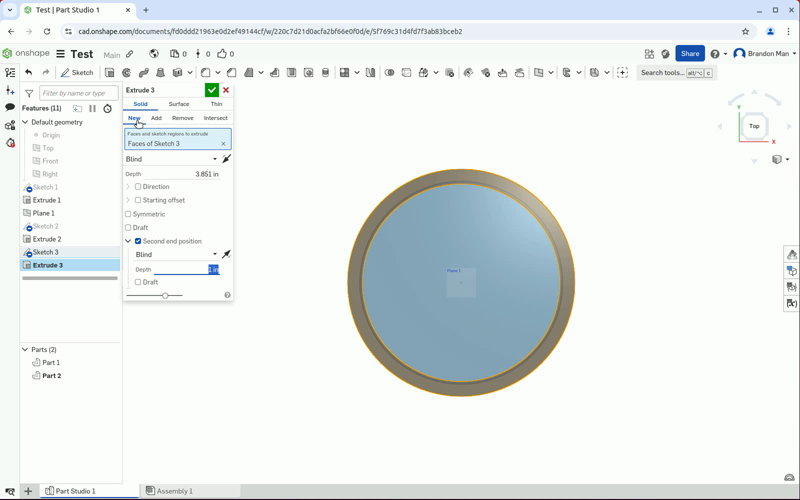
text(3.851)
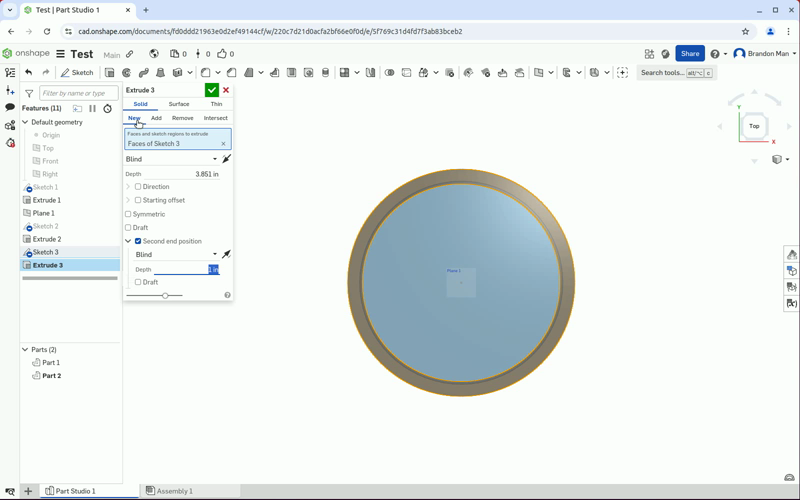
key(enter)
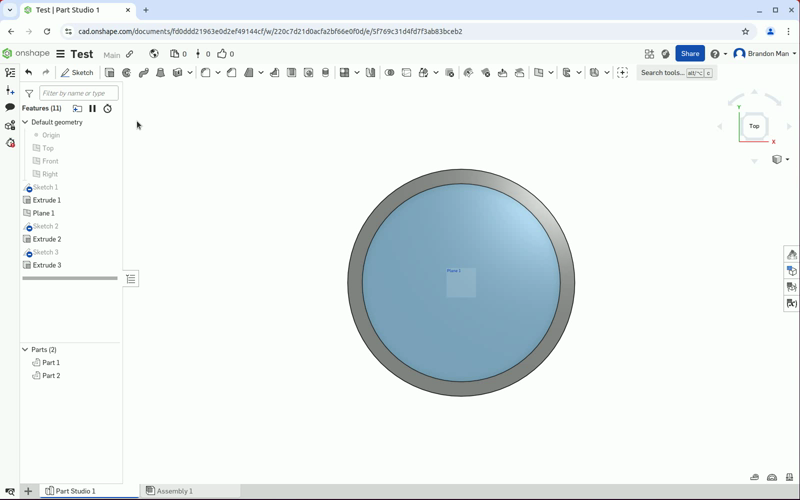
key(shift+h)
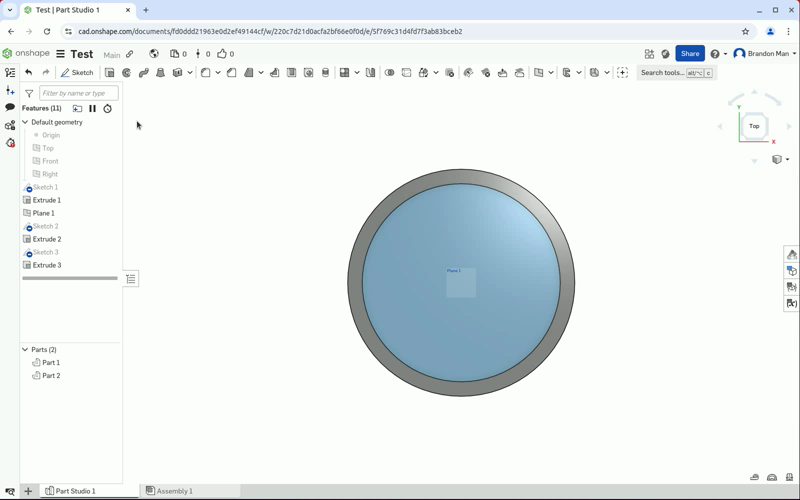
key(shift+h)
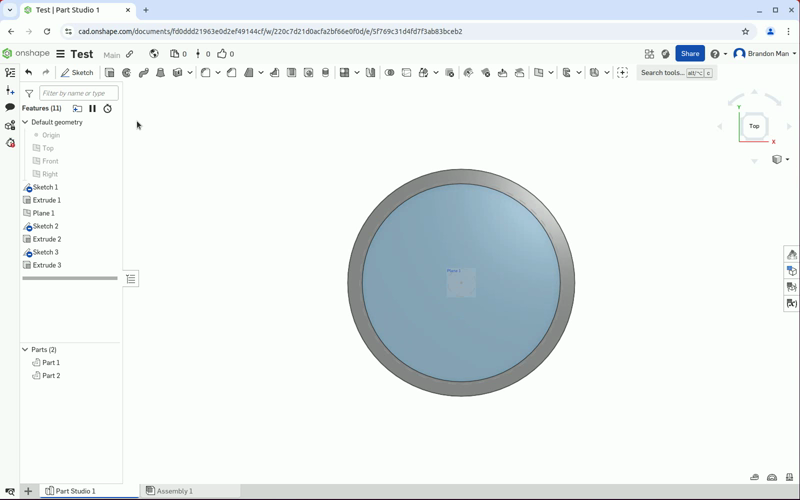
key(shift+7)
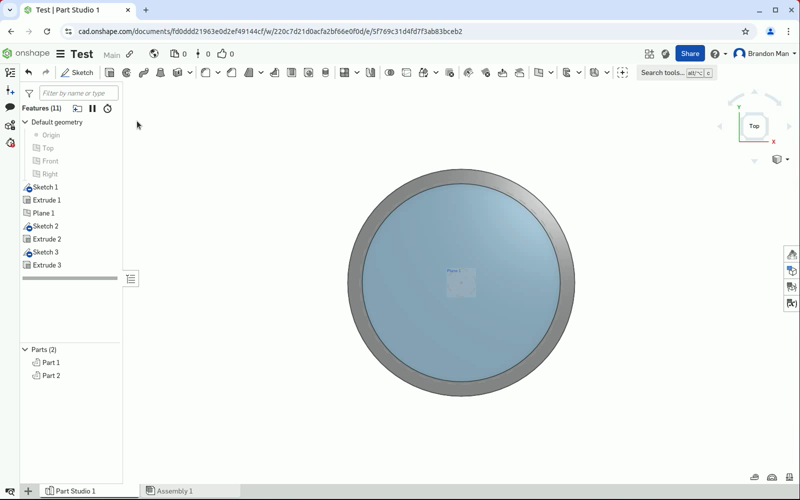
key(up, 3)
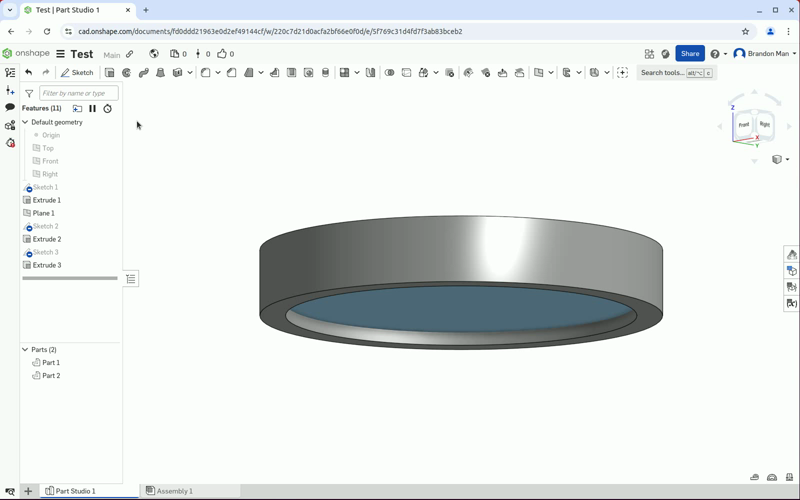
key(left, 3)
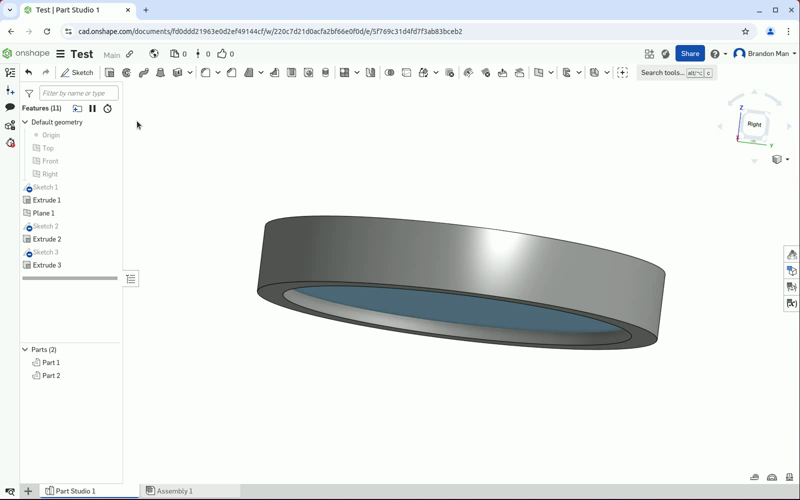
key(right, 3)
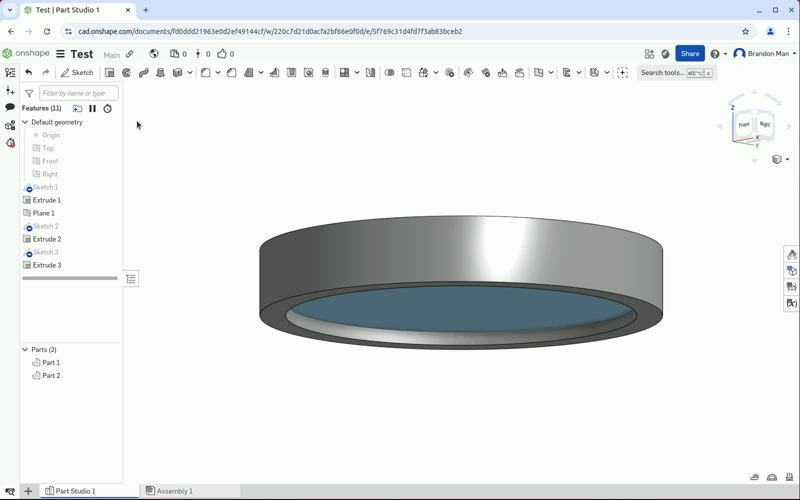
key(down, 3)
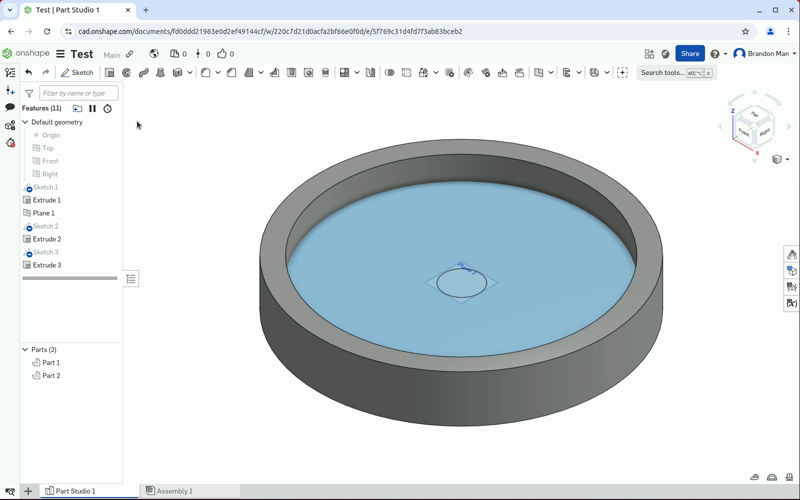
mouse_move(73, 189)
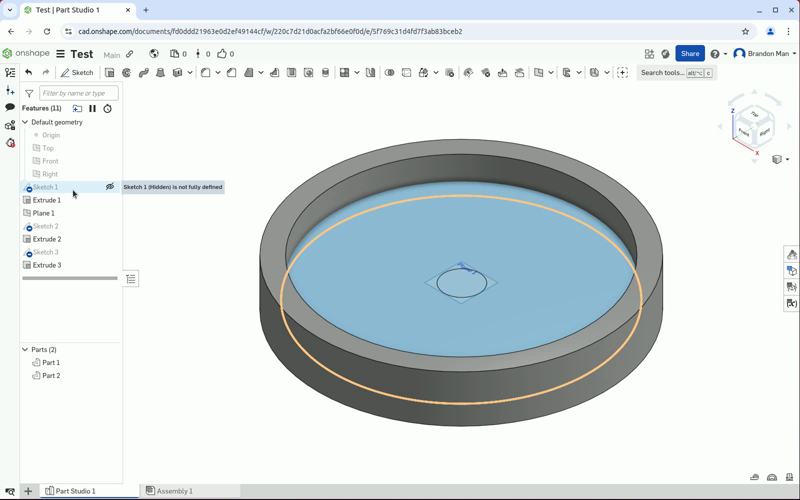
click(73, 189)